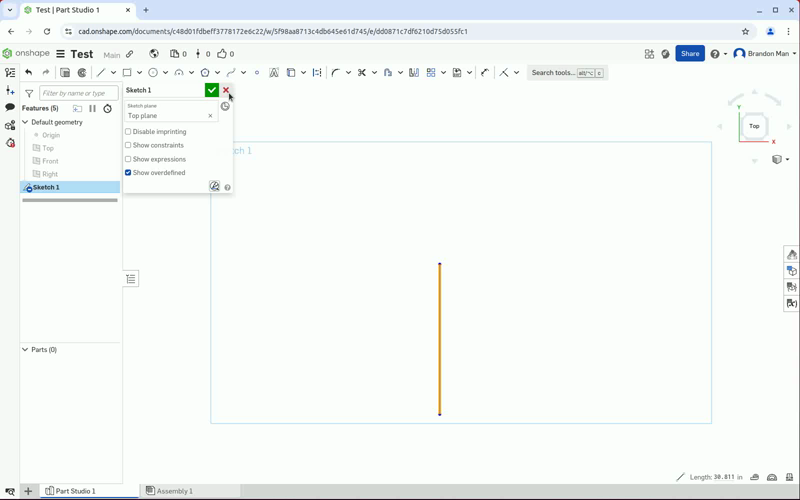
key(shift+h)
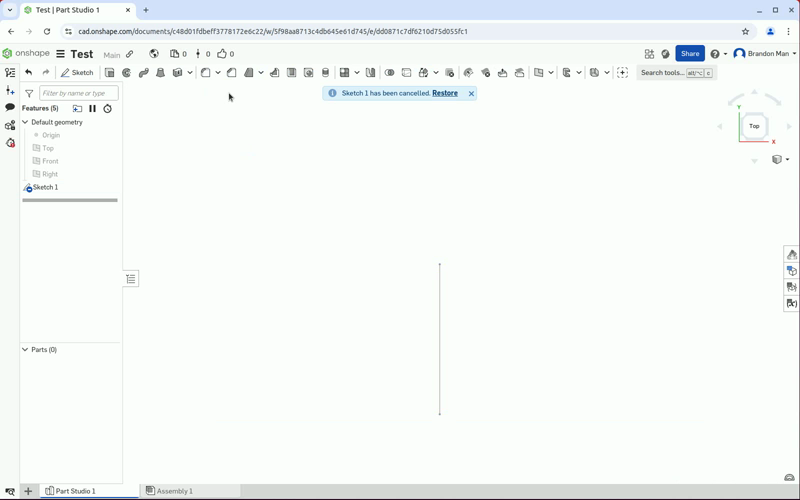
mouse_move(73, 352)
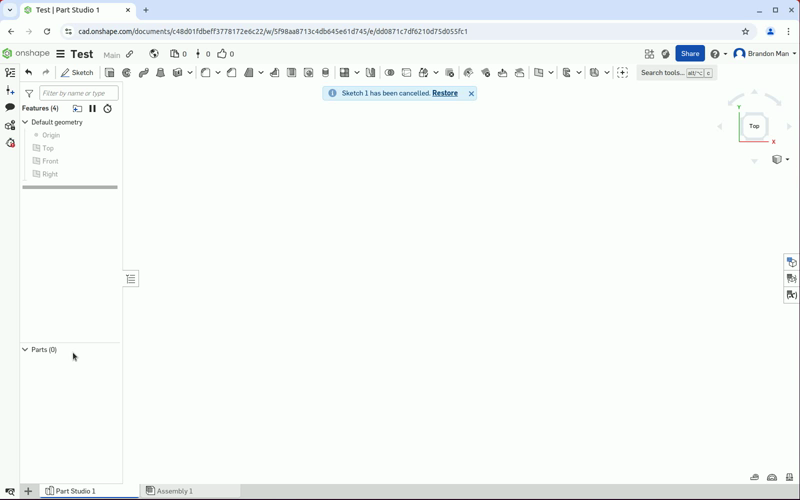
key(y)
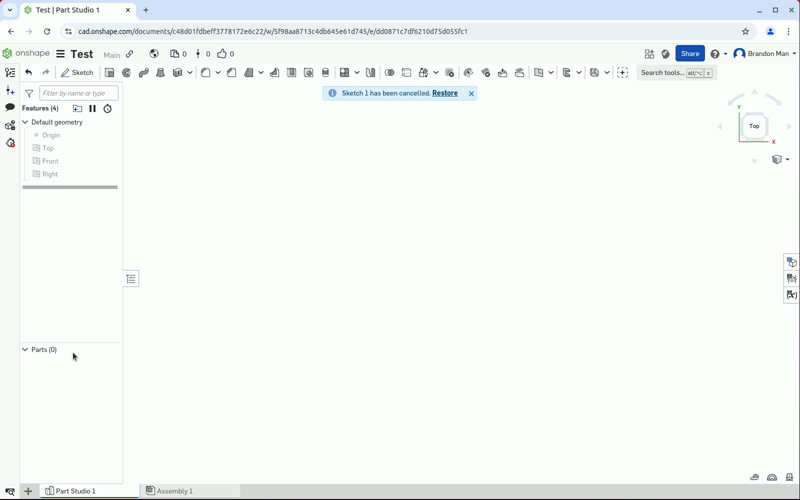
key(shift+p)
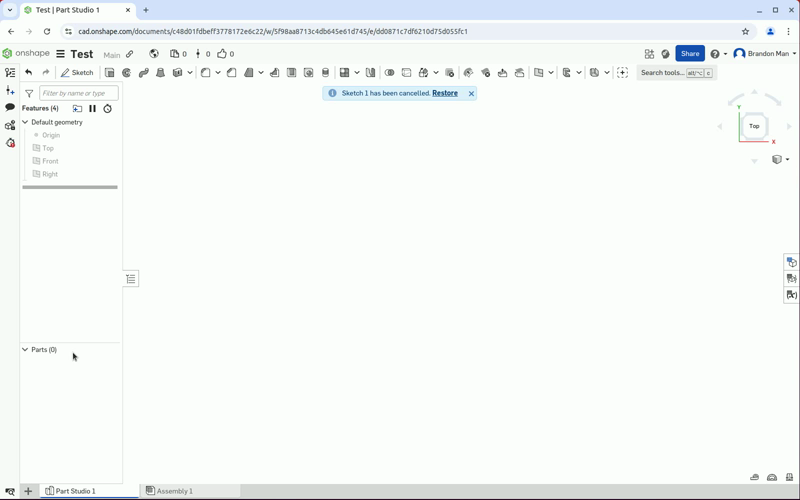
key(space)
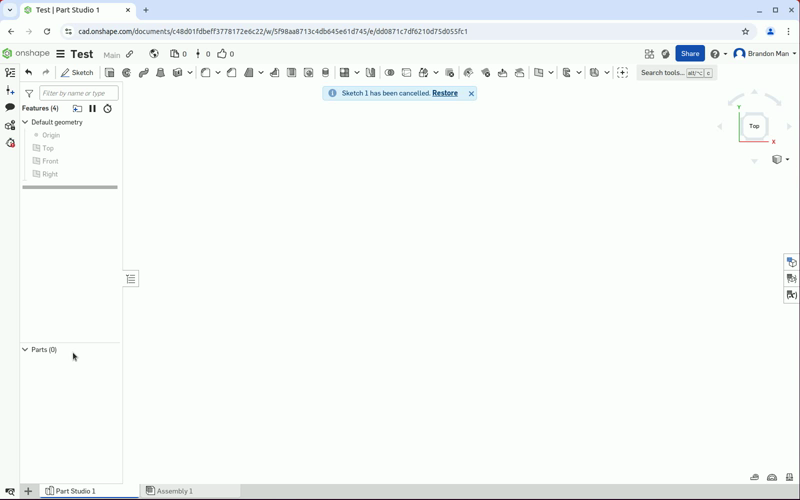
key_down(shift)
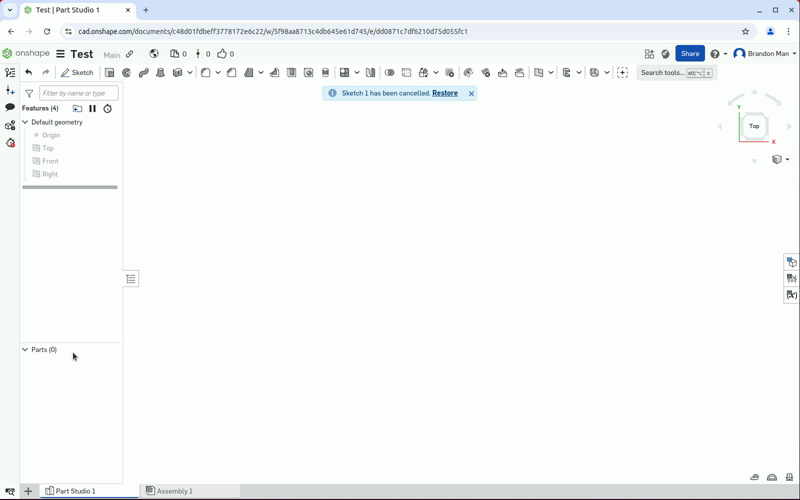
key(up)
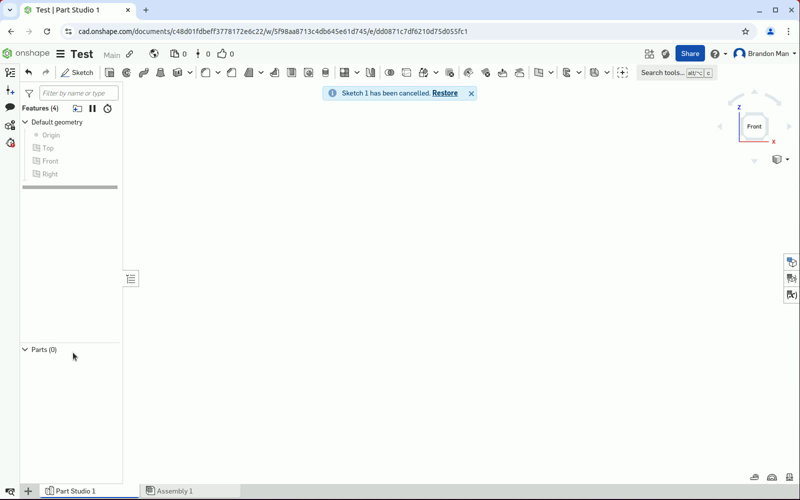
key_up(shift)
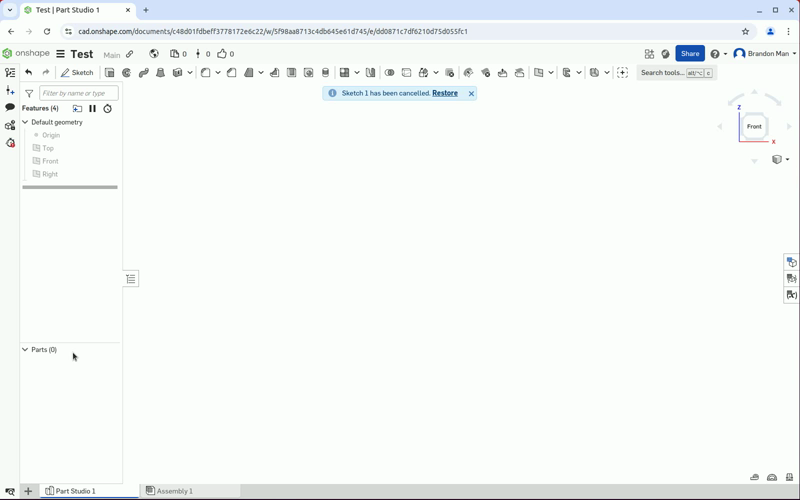
mouse_move(73, 352)
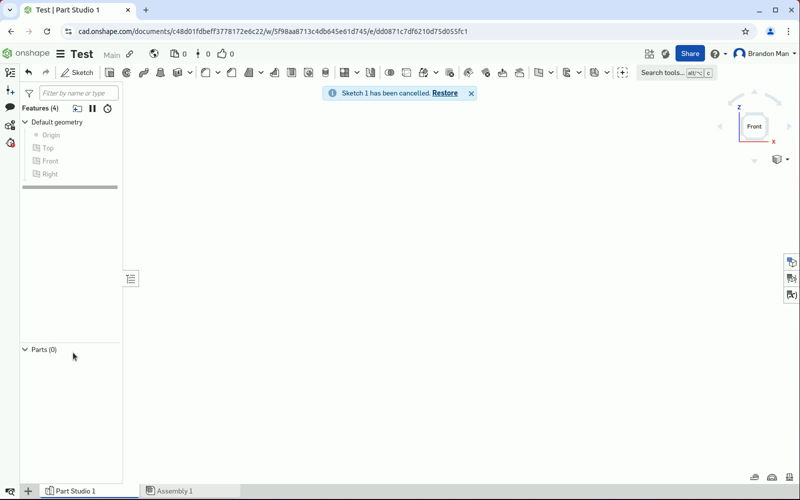
key(shift+y)
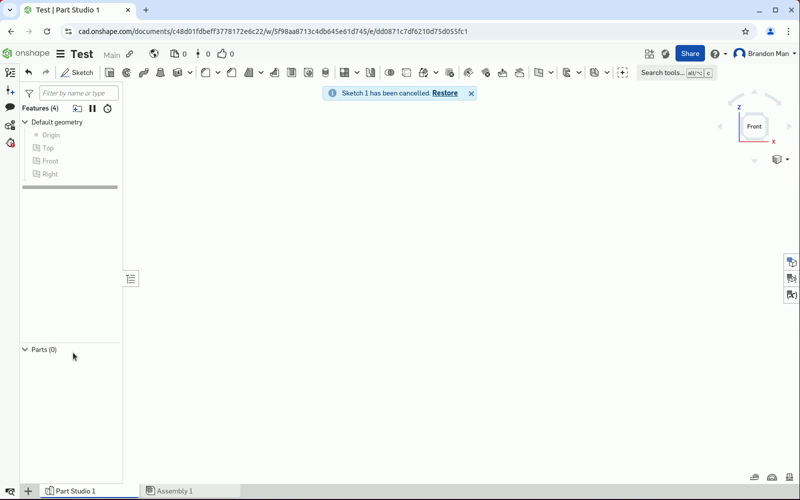
key(shift+s)
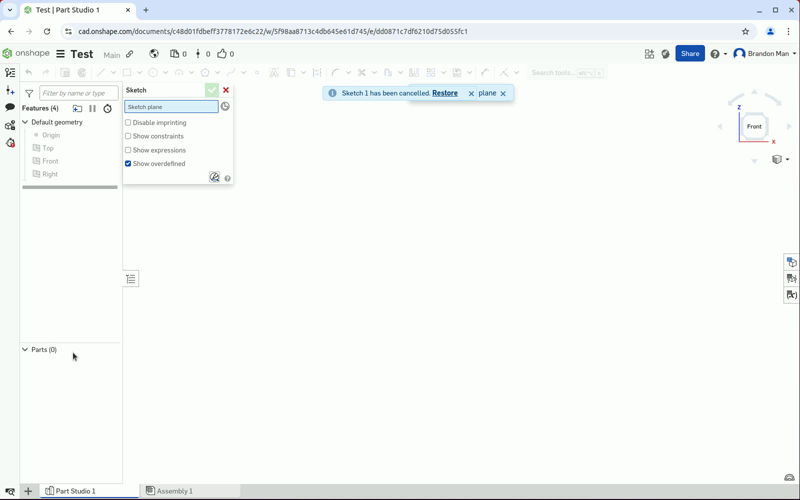
mouse_move(73, 163)
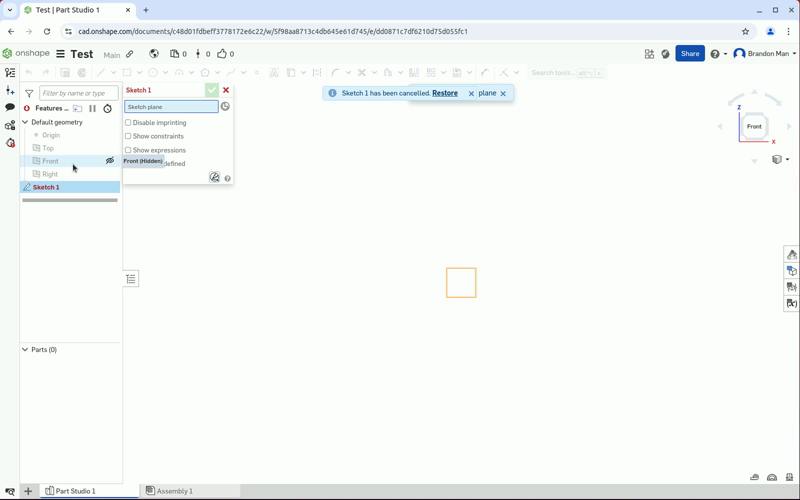
click(73, 163)
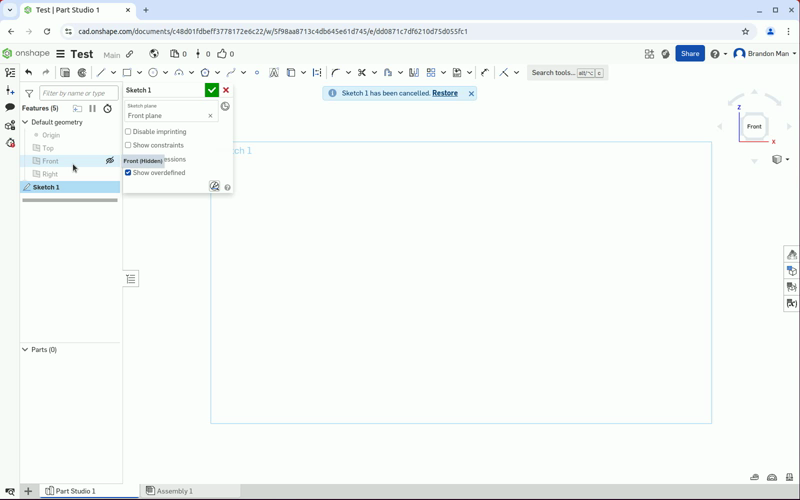
mouse_move(73, 352)
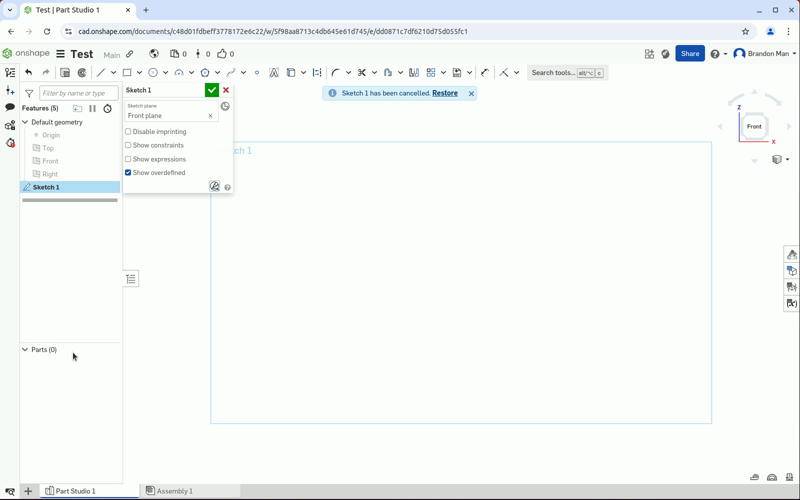
key(y)
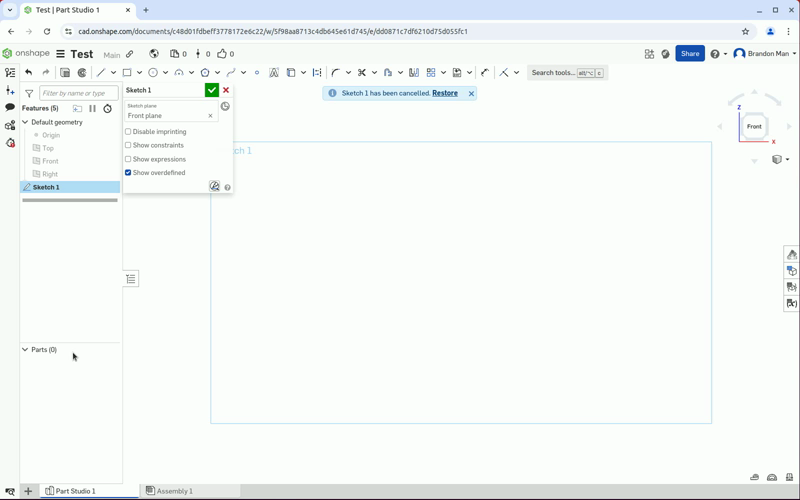
key(l)
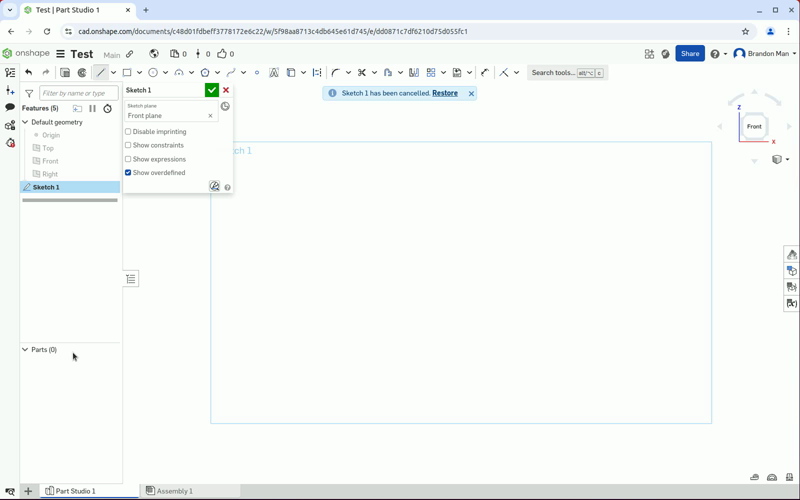
key_down(shift)
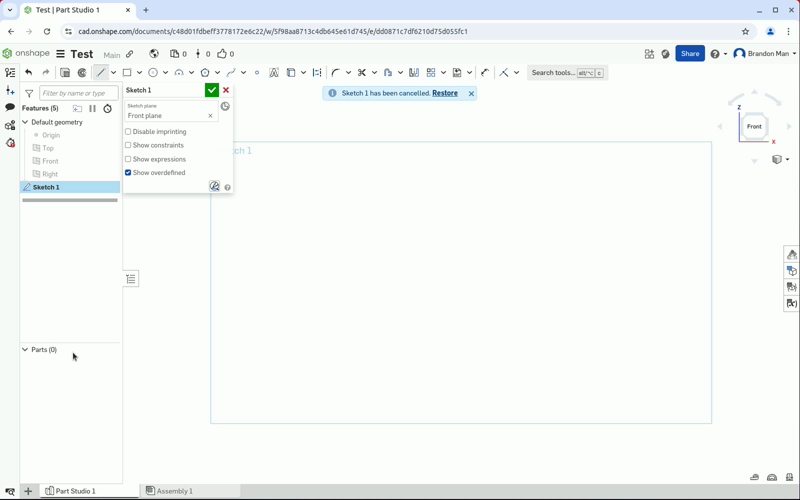
mouse_move(404, 339)
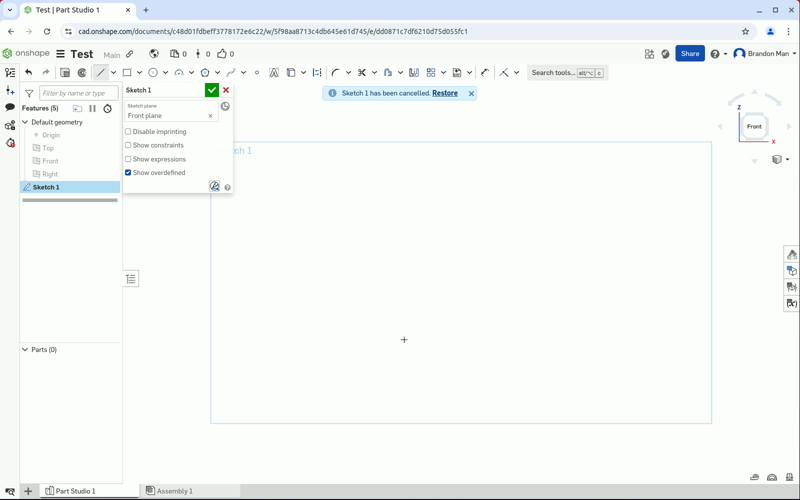
click(404, 339)
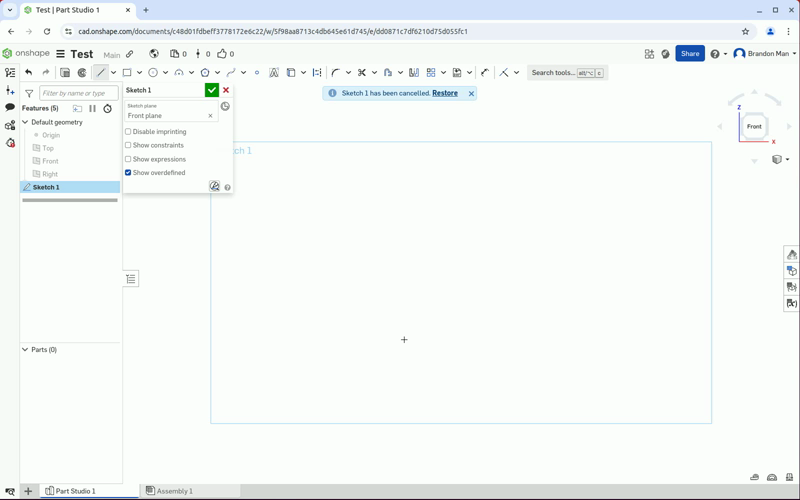
key_up(shift)
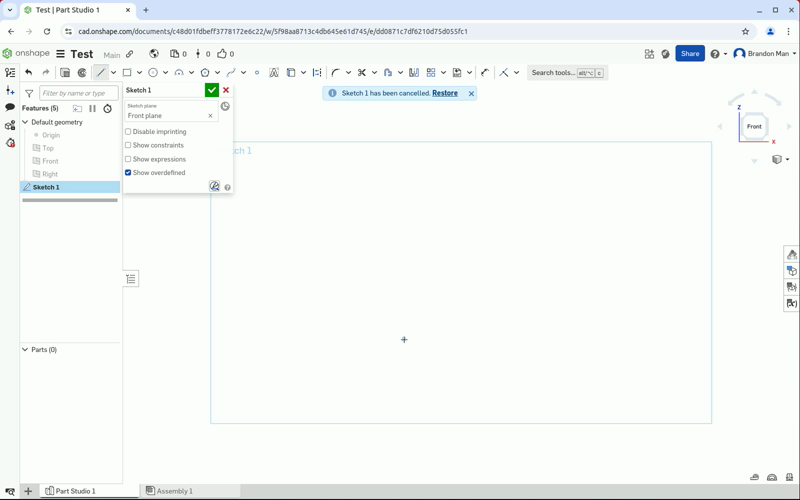
key_down(shift)
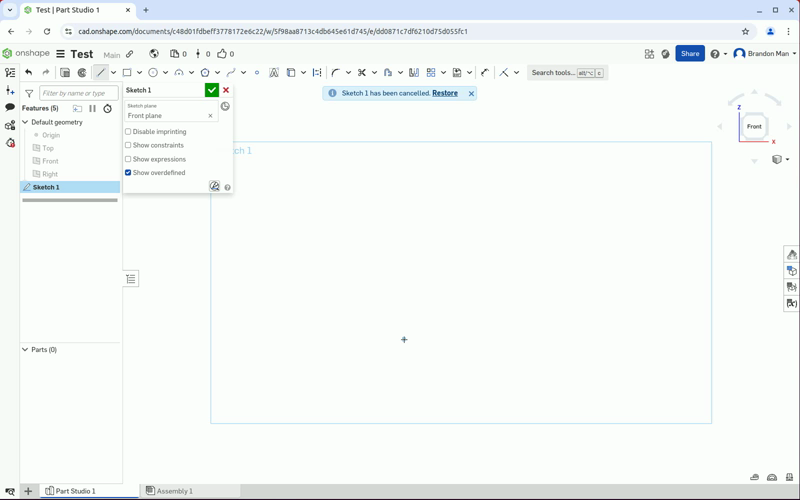
mouse_move(516, 339)
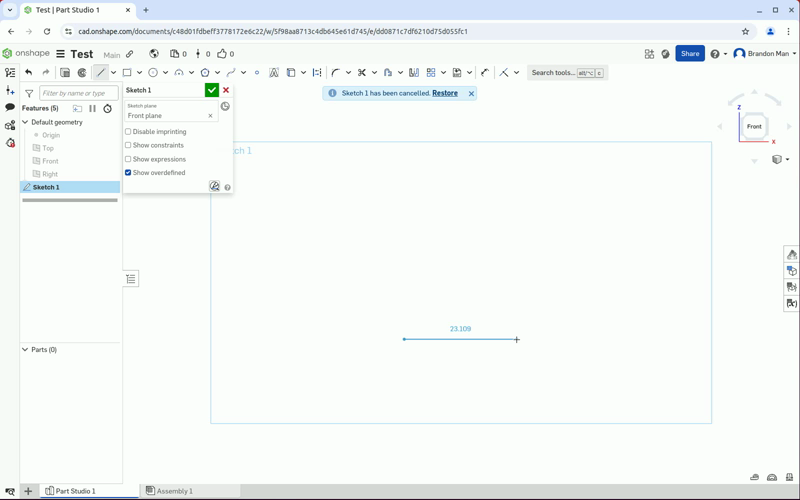
click(516, 339)
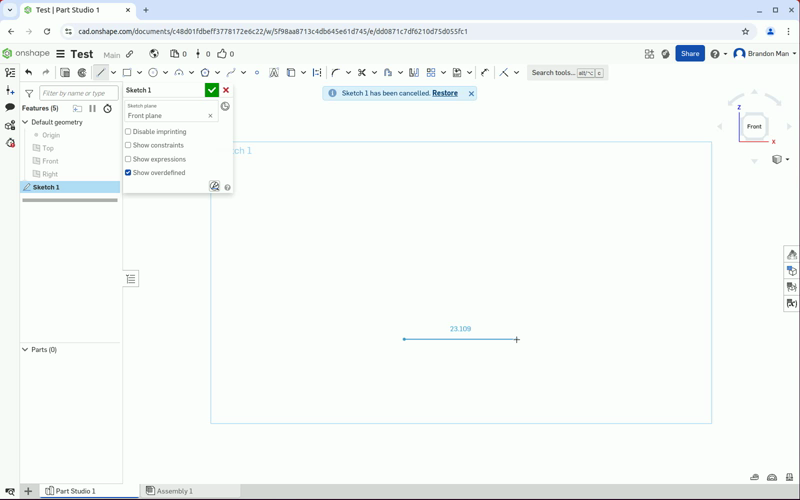
key_up(shift)
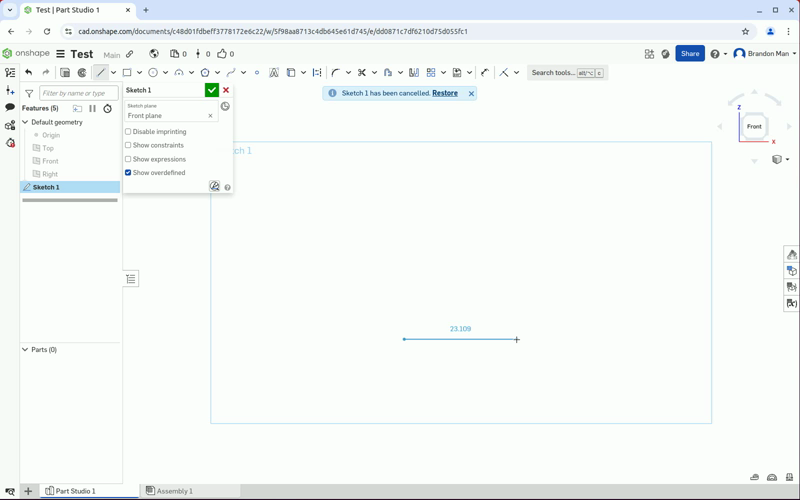
key_down(shift)
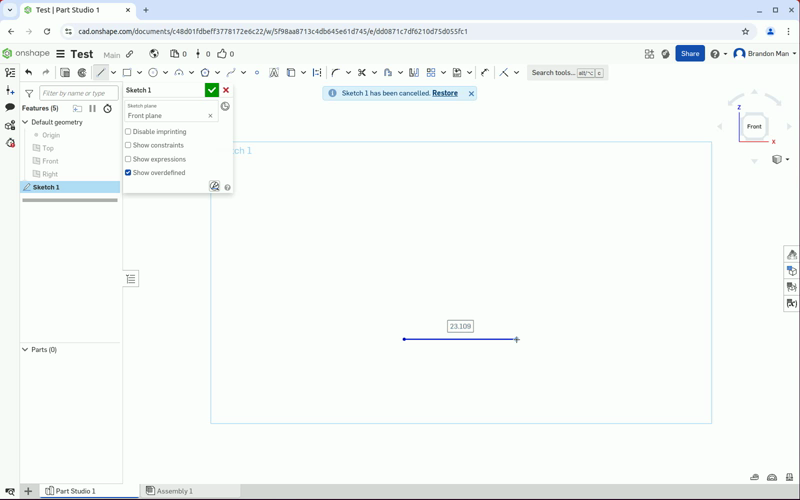
mouse_move(516, 226)
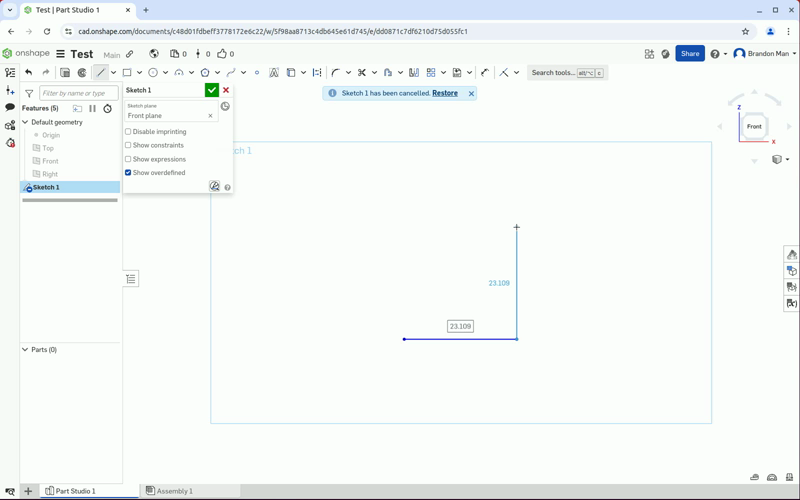
click(516, 226)
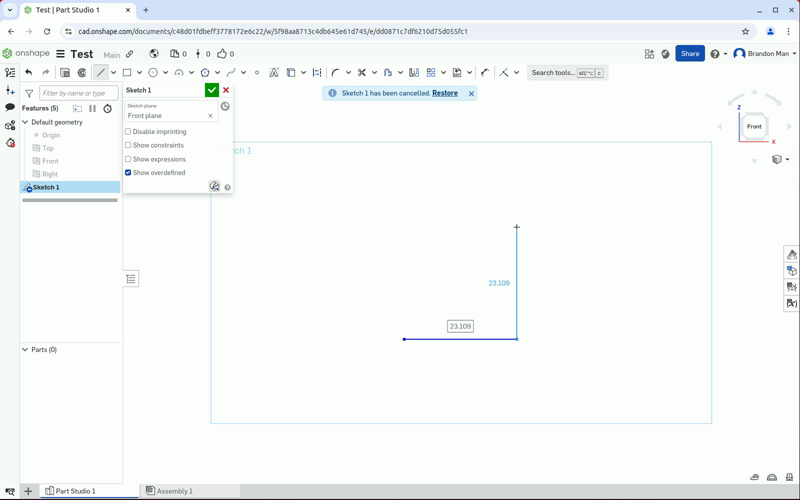
key_up(shift)
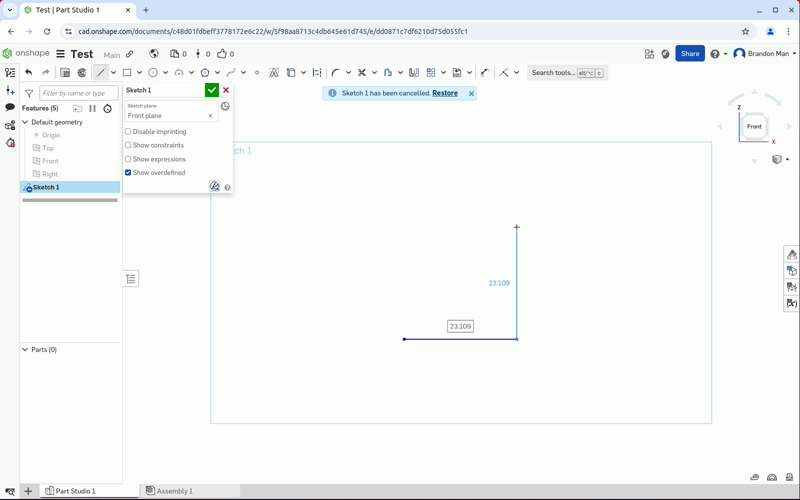
key_down(shift)
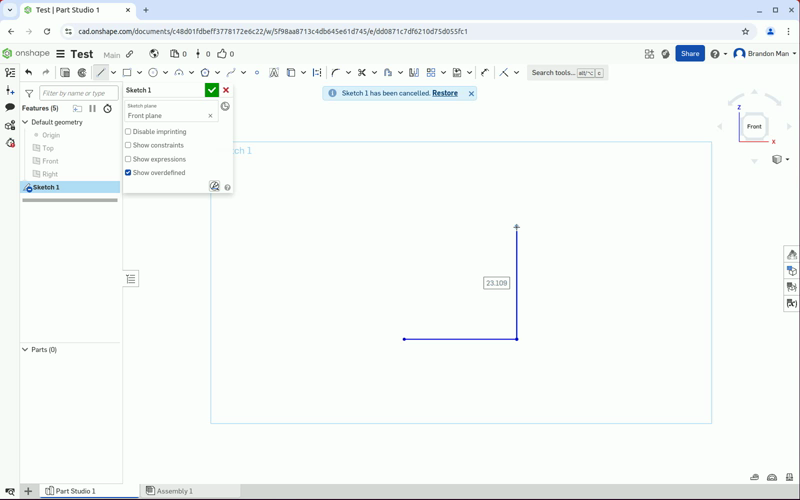
mouse_move(404, 226)
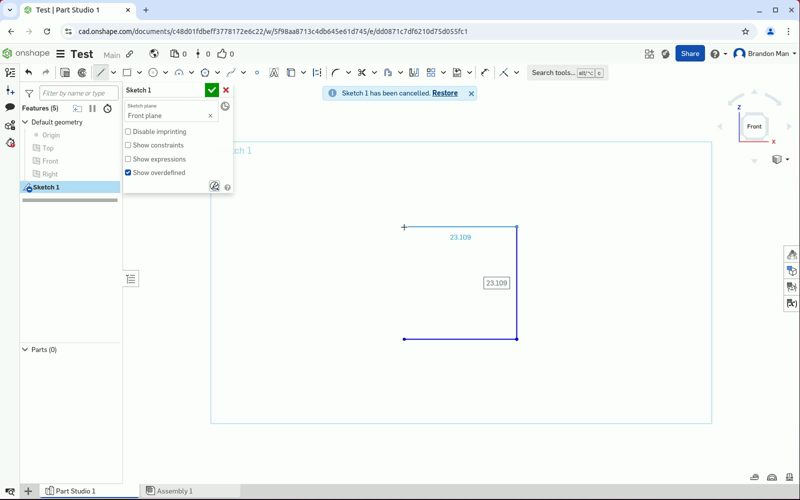
click(404, 226)
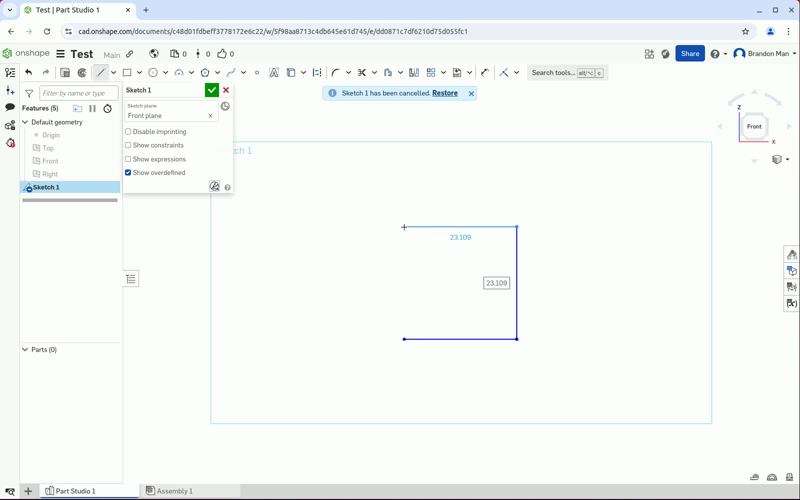
key_up(shift)
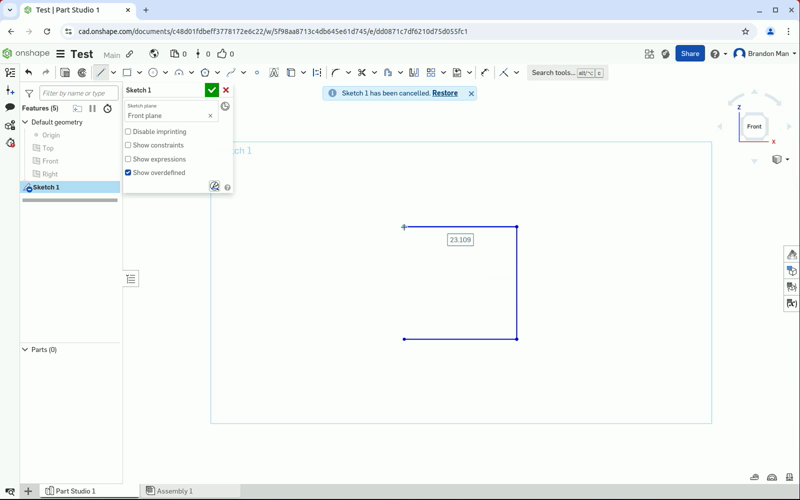
key_down(shift)
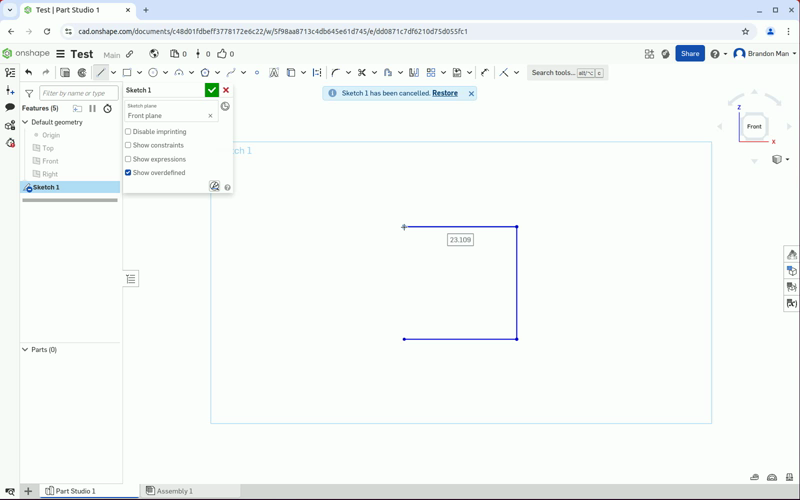
mouse_move(404, 339)
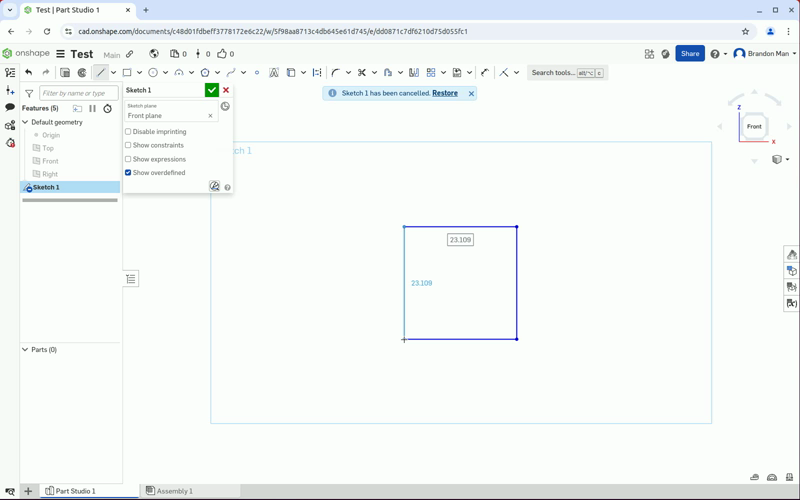
key_up(shift)
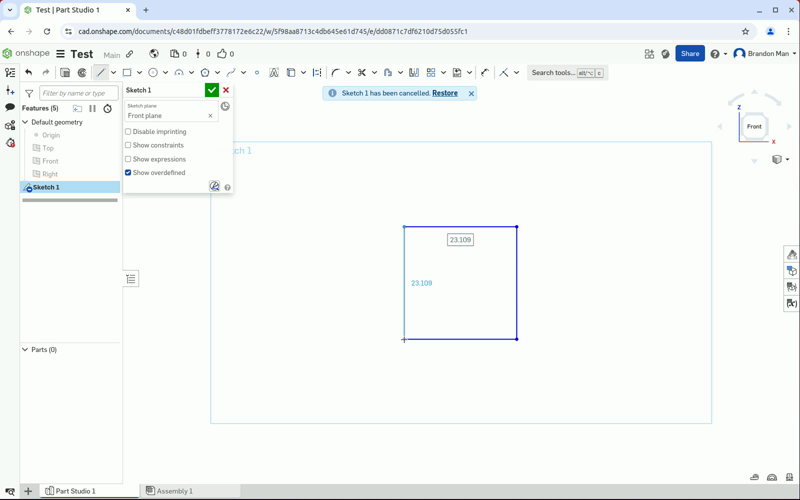
click(404, 339)
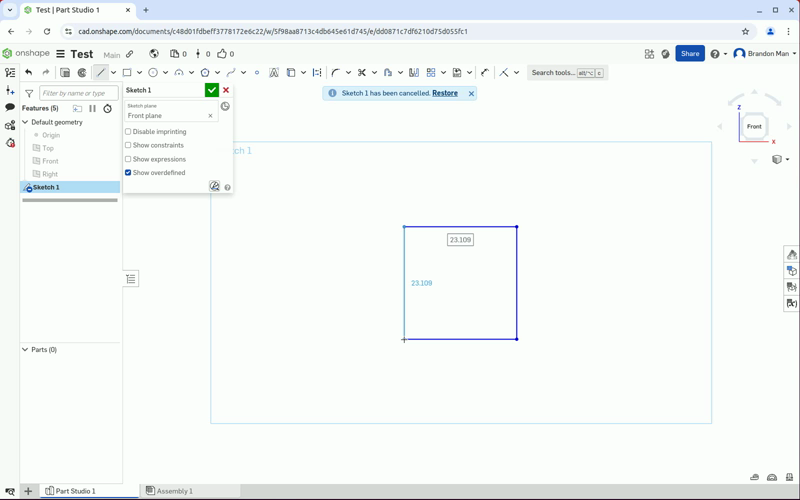
key(esc)
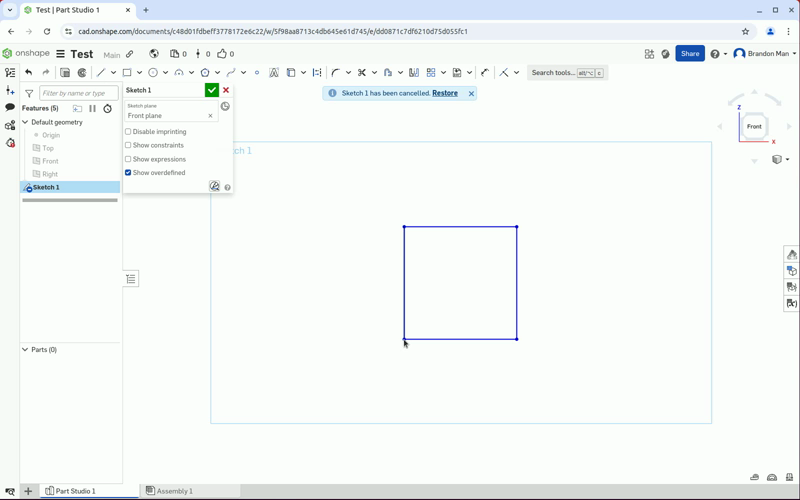
key(c)
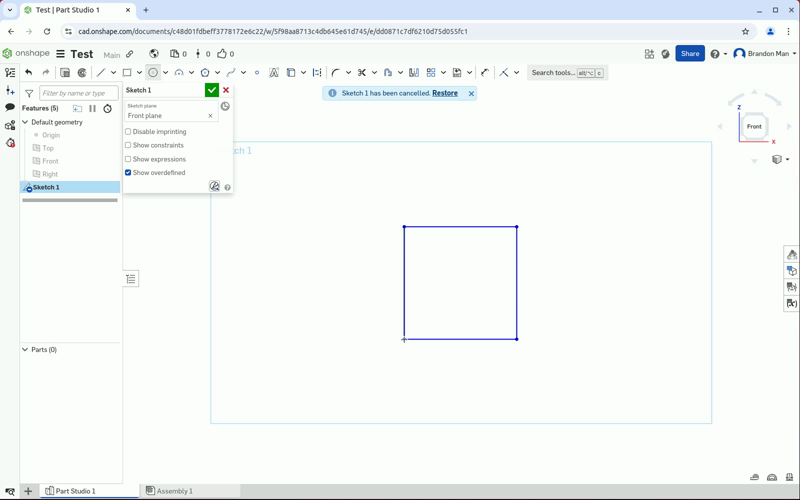
key_down(shift)
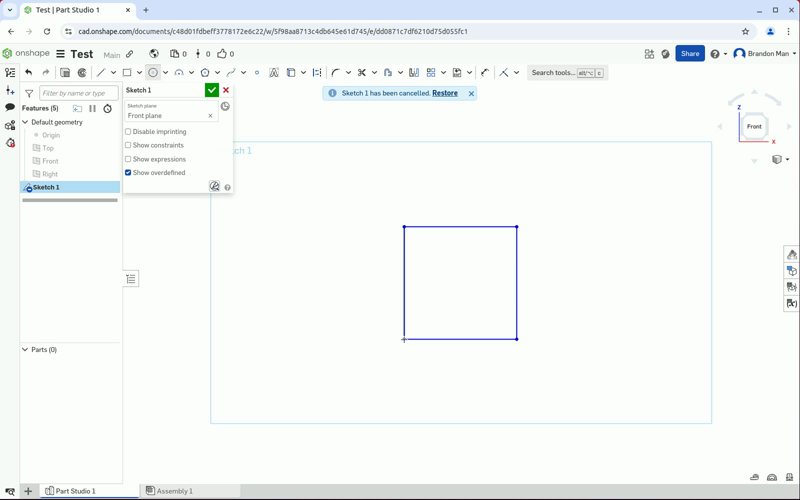
mouse_move(461, 282)
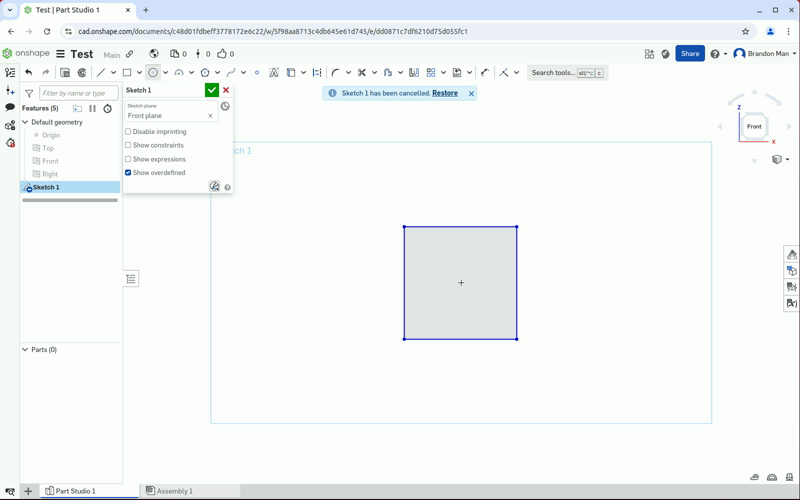
click(461, 282)
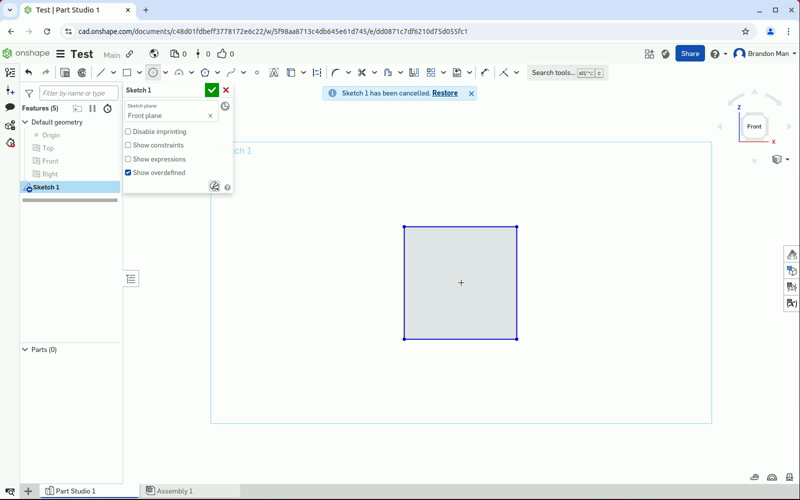
key_up(shift)
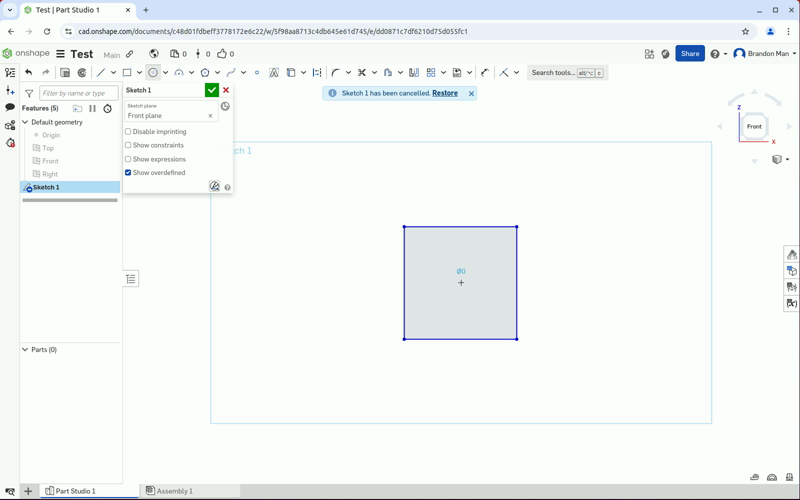
mouse_move(506, 282)
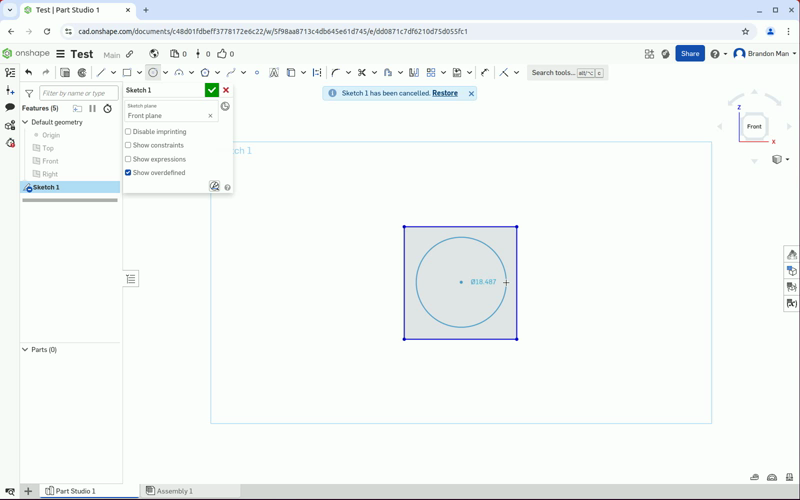
click(506, 282)
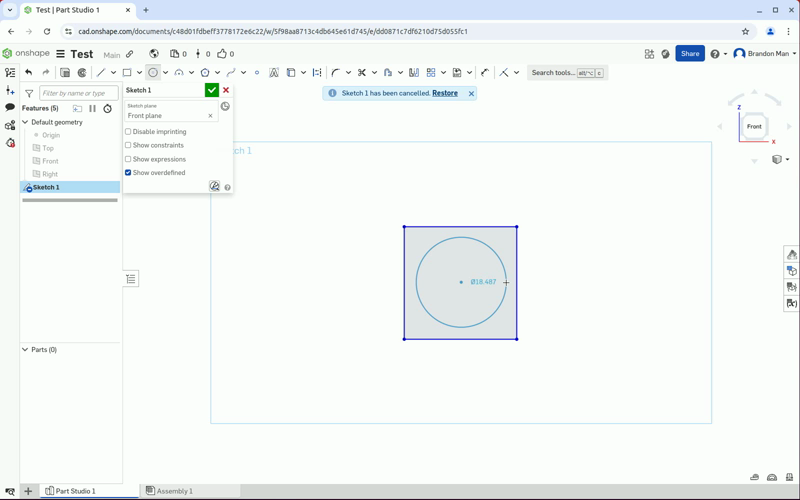
key(esc)
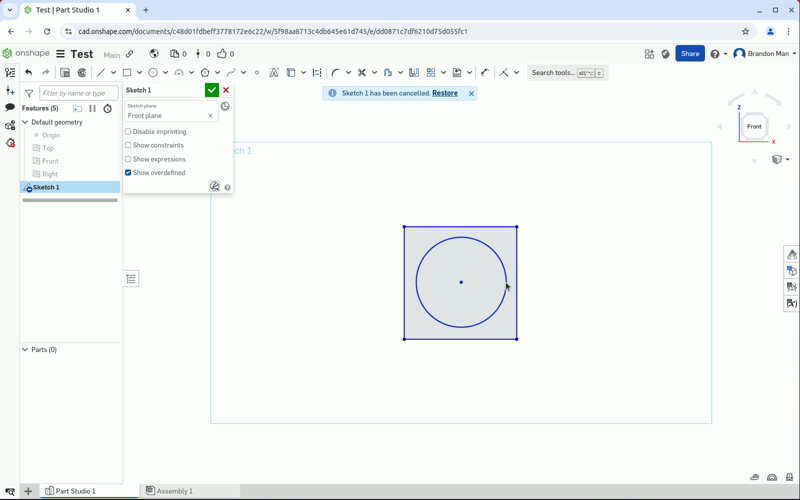
mouse_move(422, 249)
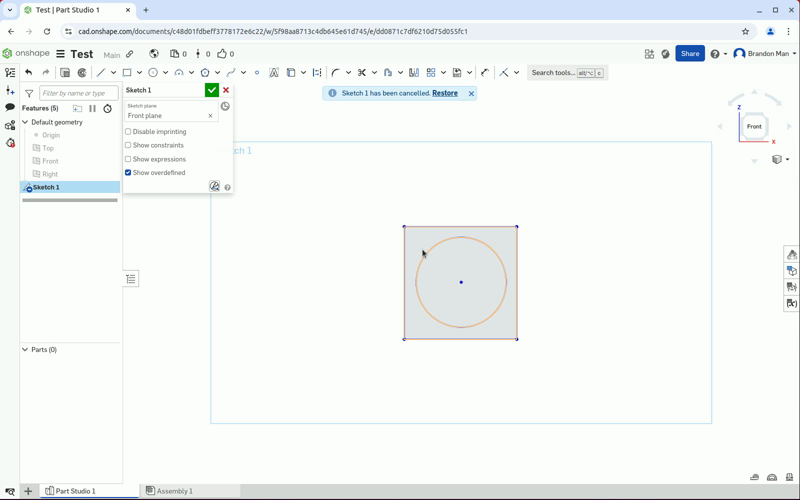
click(422, 249)
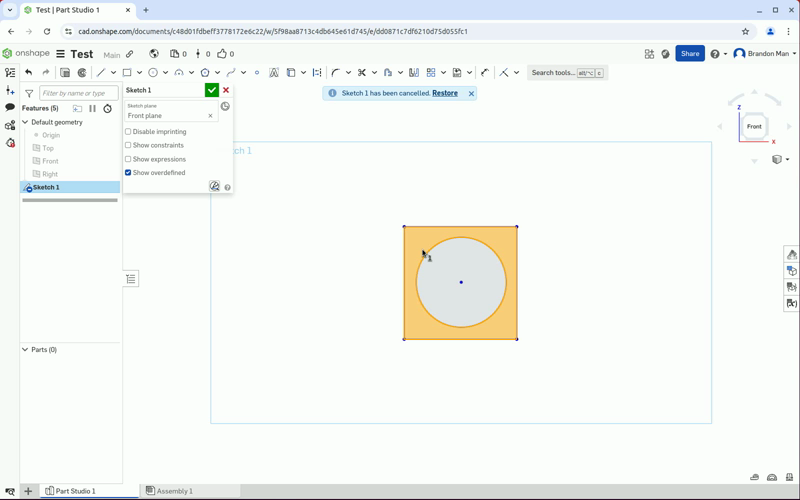
mouse_move(73, 352)
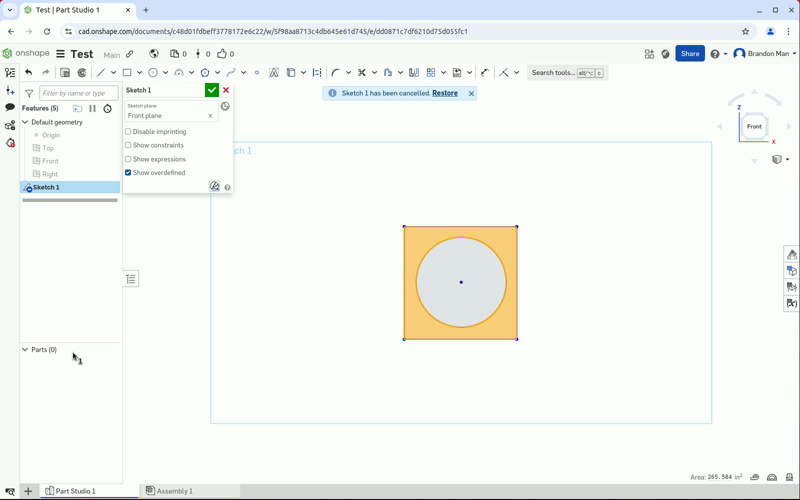
key(shift+y)
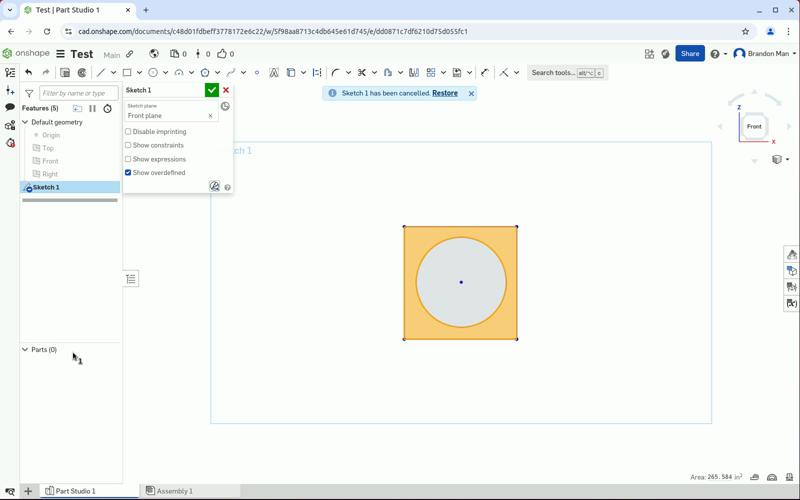
key(shift+e)
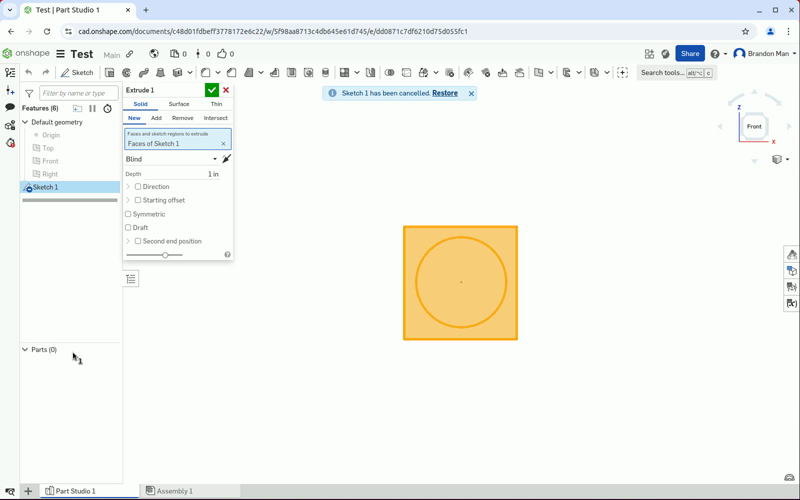
mouse_move(143, 106)
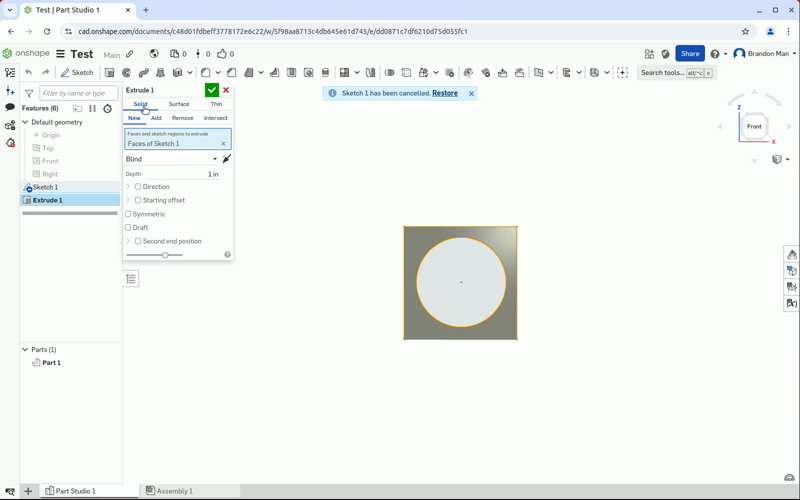
click(143, 106)
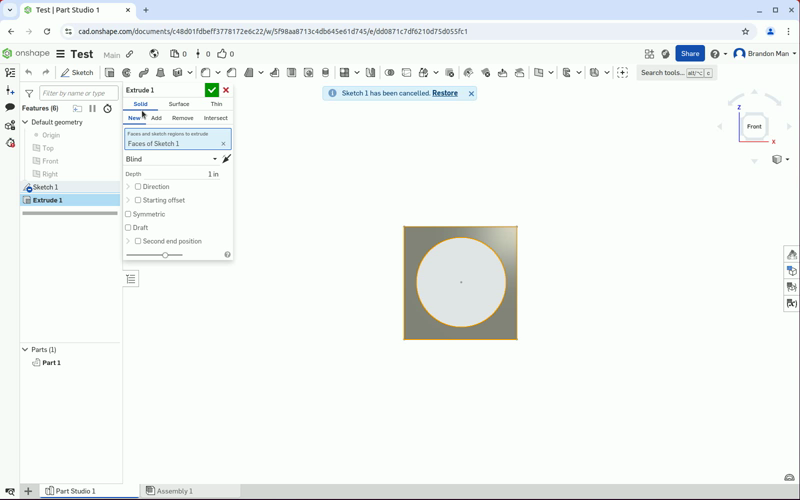
mouse_move(137, 120)
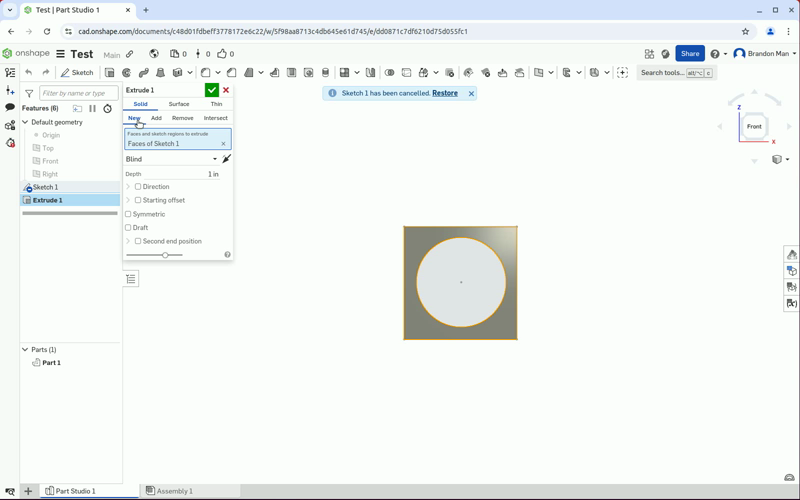
click(137, 120)
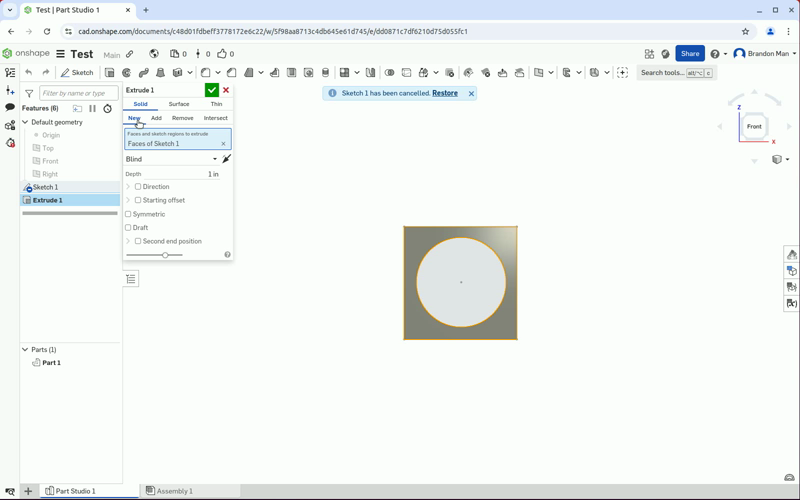
key(tab, 4)
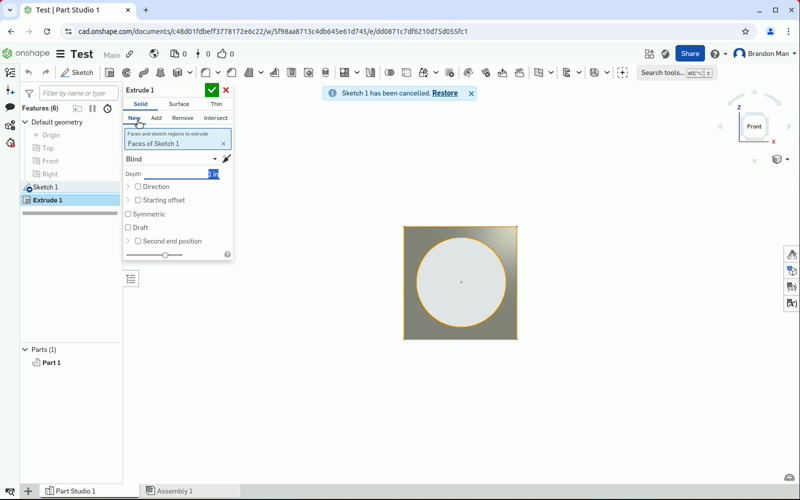
text(23.108)
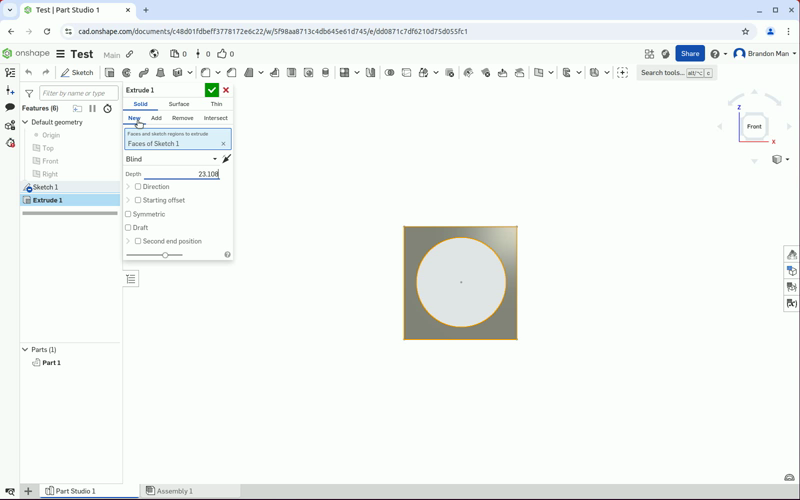
key(enter)
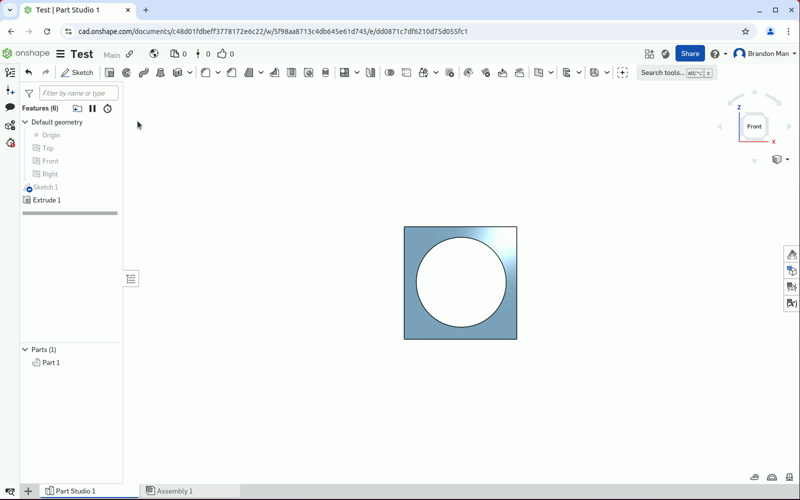
key(shift+h)
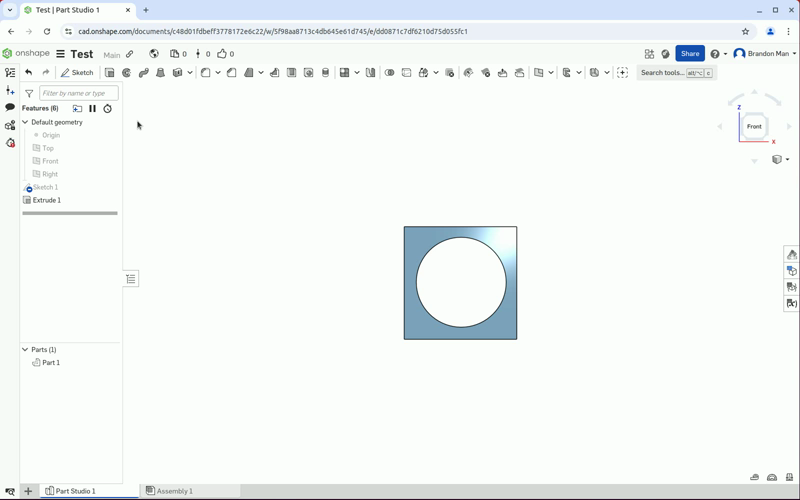
key(shift+h)
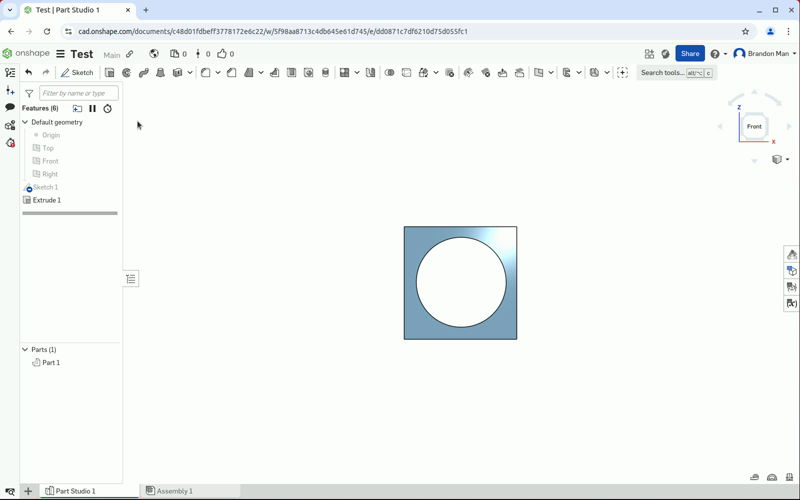
mouse_move(73, 189)
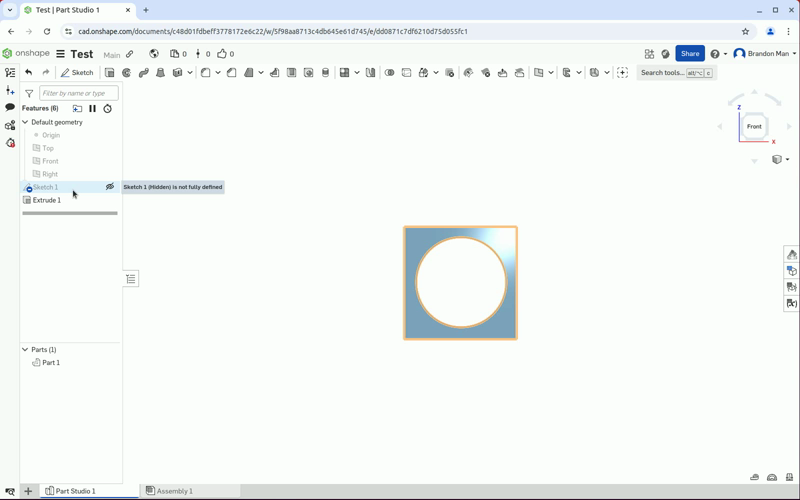
click(73, 189)
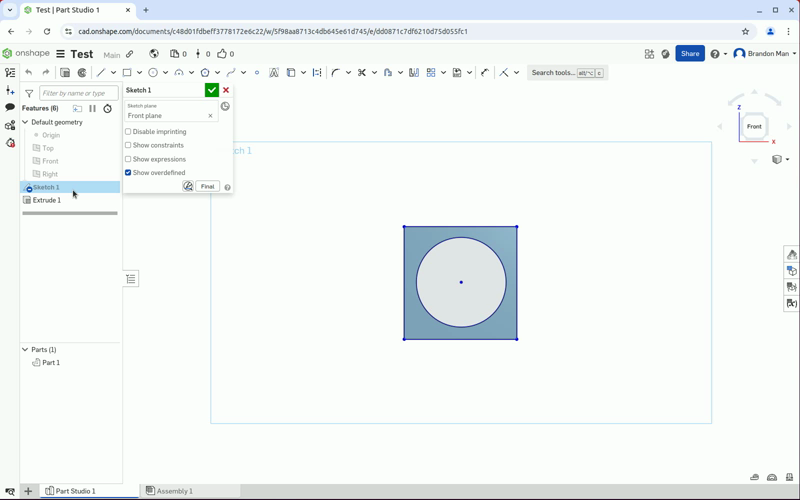
mouse_move(229, 92)
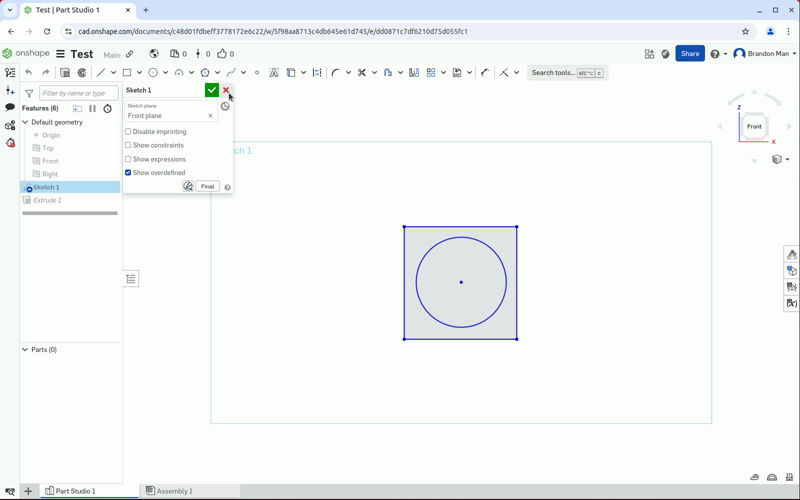
click(229, 92)
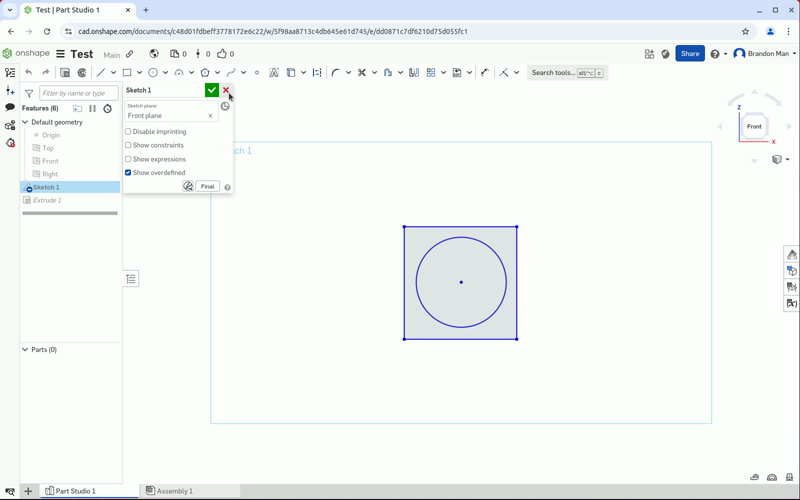
key(shift+s)
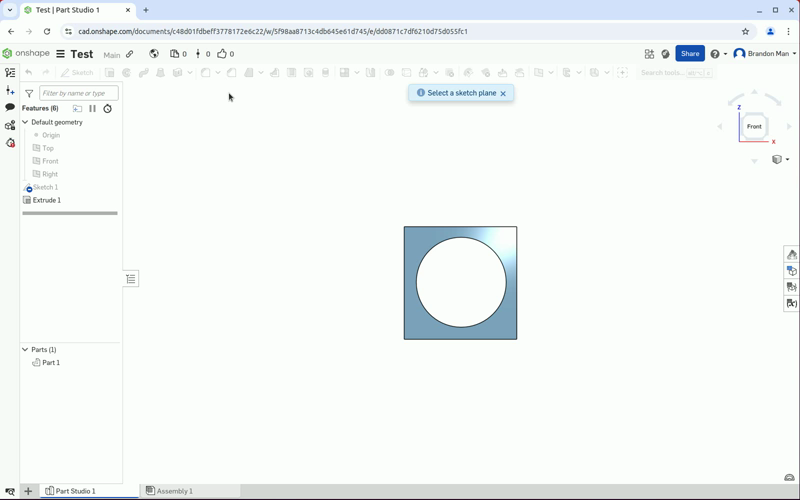
mouse_move(73, 163)
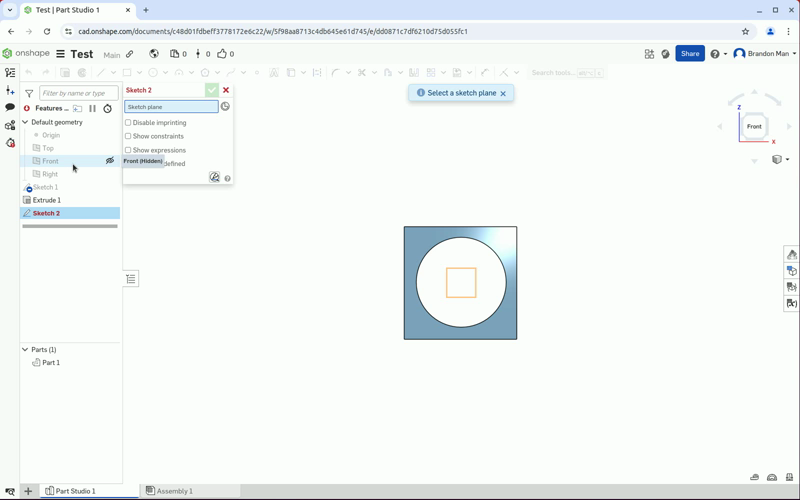
click(73, 163)
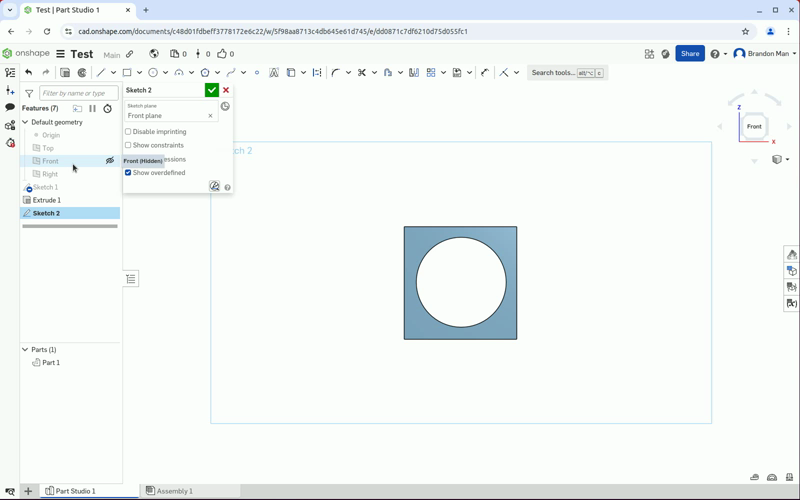
mouse_move(73, 352)
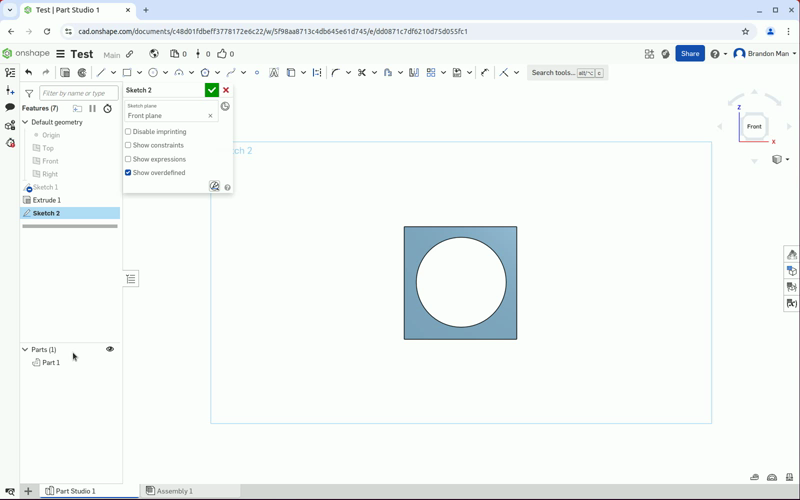
key(y)
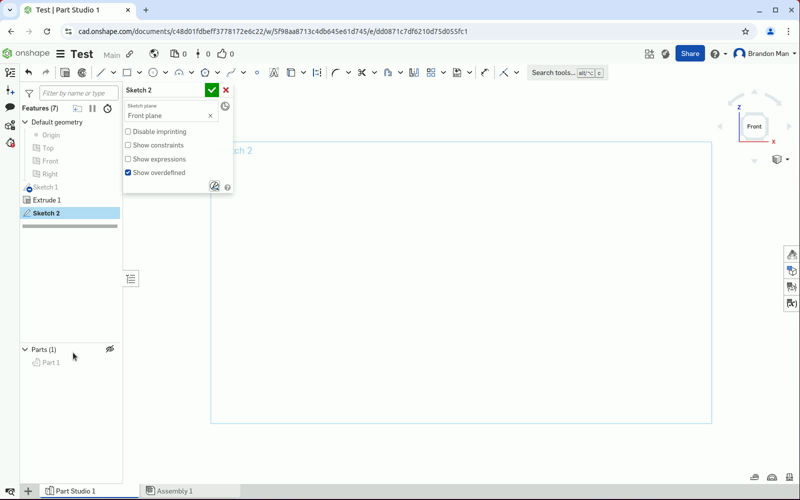
key(c)
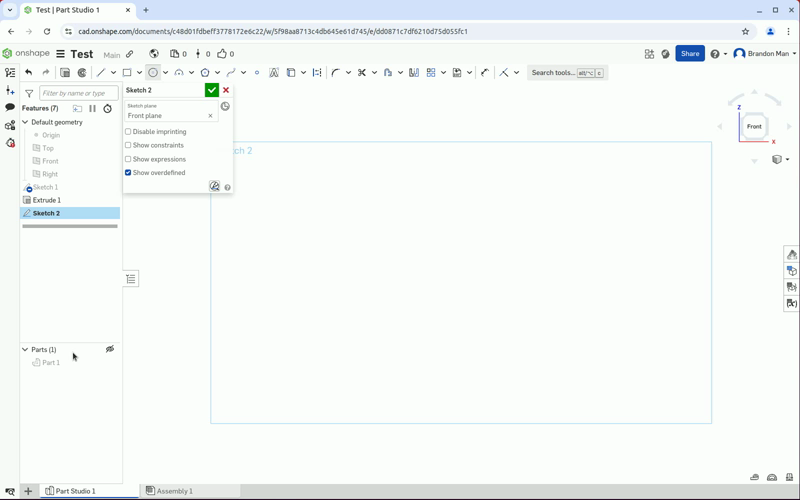
key_down(shift)
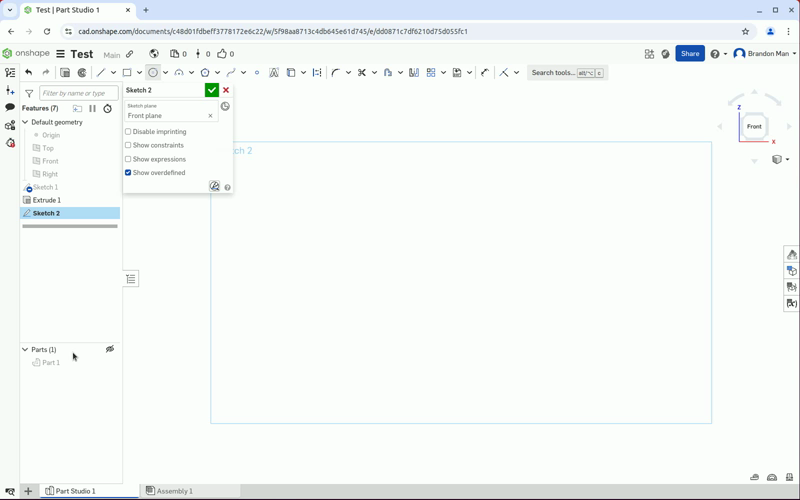
mouse_move(461, 282)
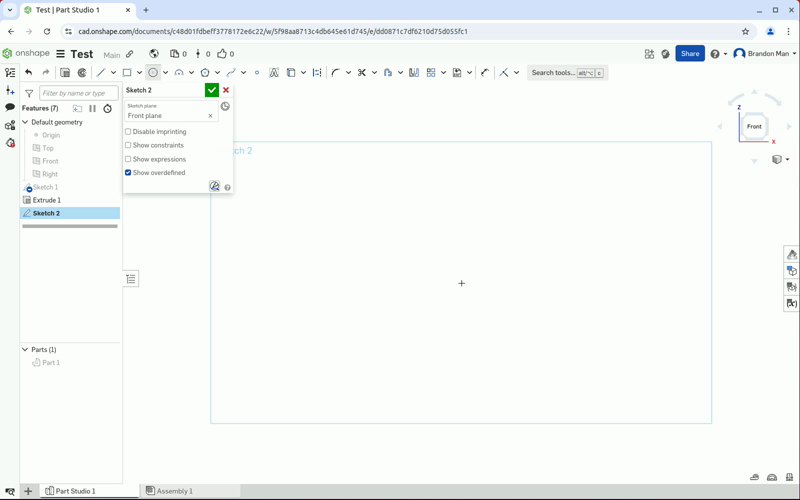
click(461, 282)
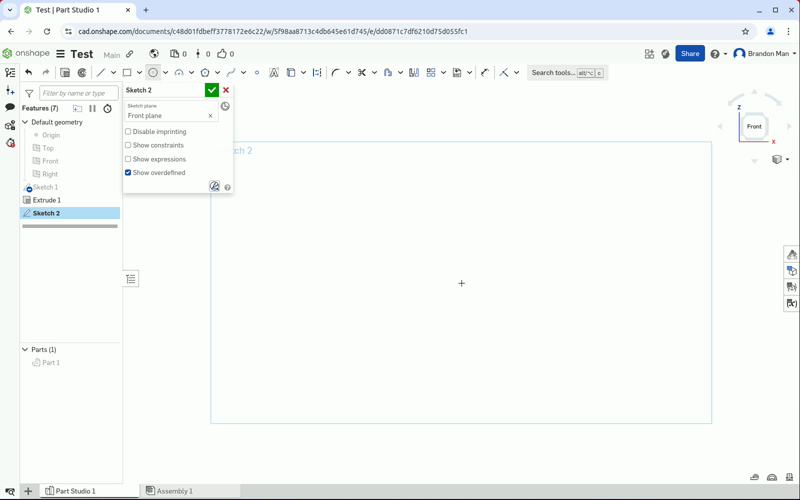
key_up(shift)
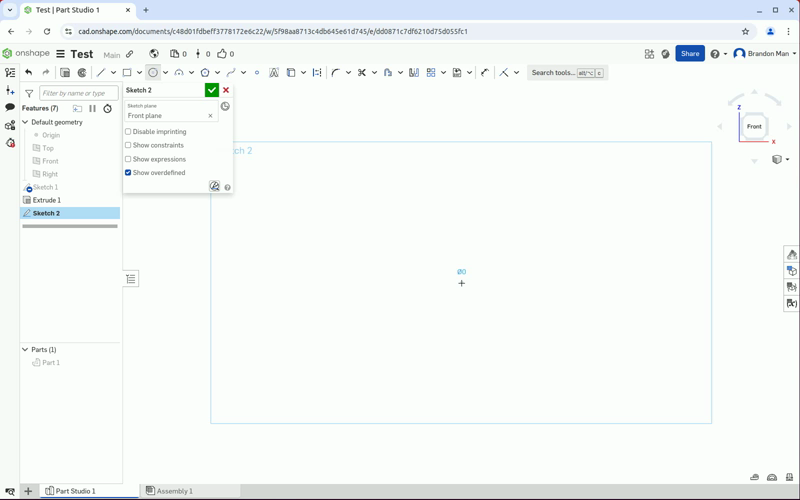
mouse_move(507, 282)
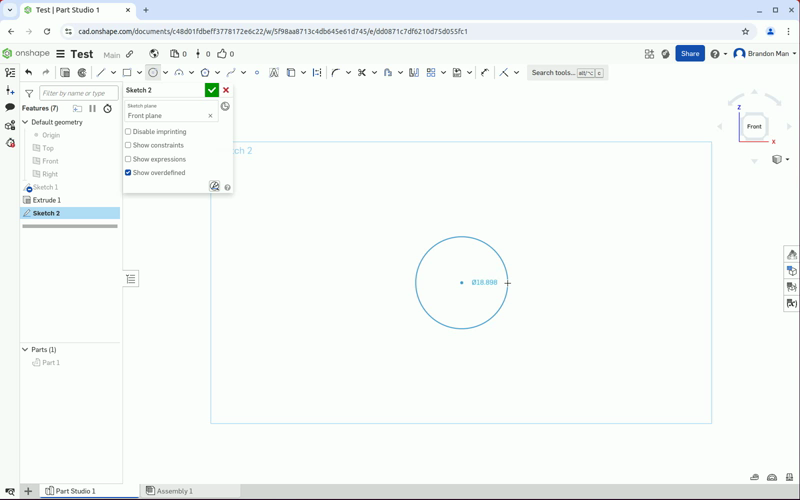
click(507, 282)
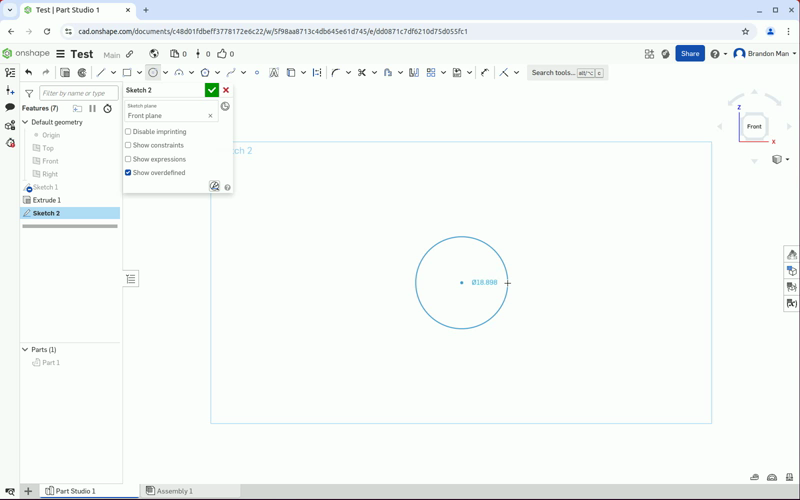
key(esc)
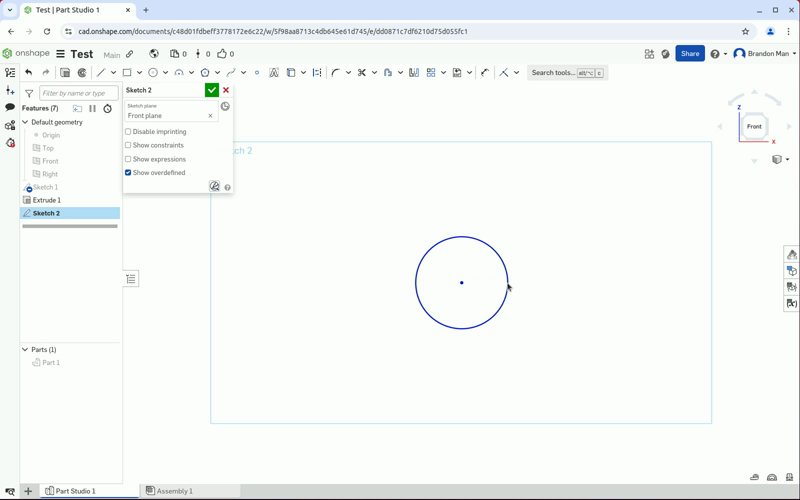
mouse_move(476, 313)
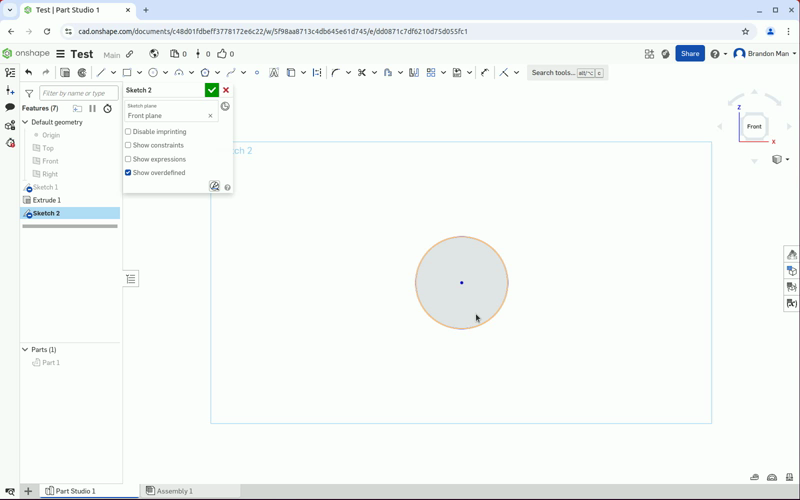
click(476, 313)
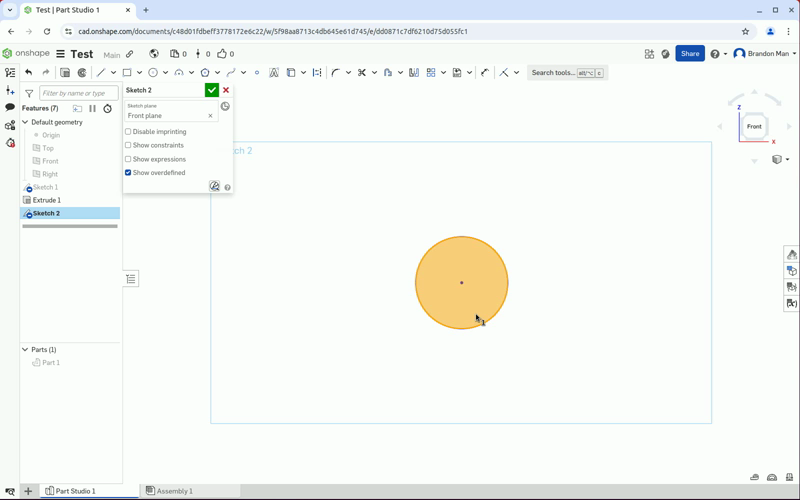
mouse_move(73, 352)
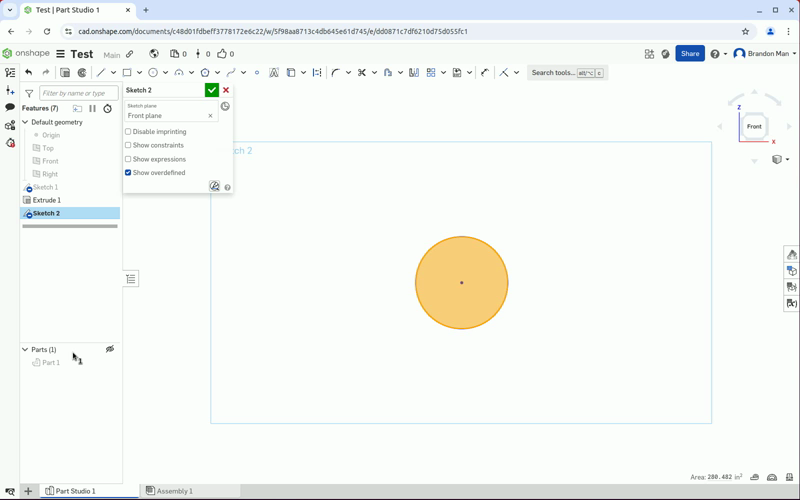
key(shift+y)
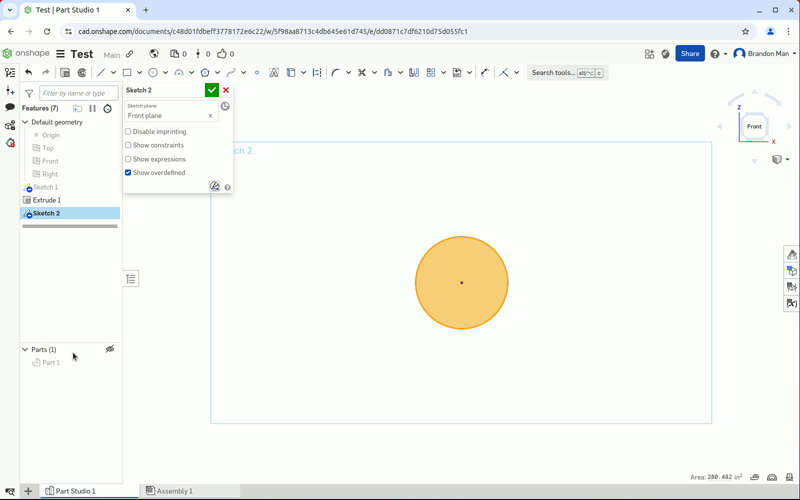
key(shift+e)
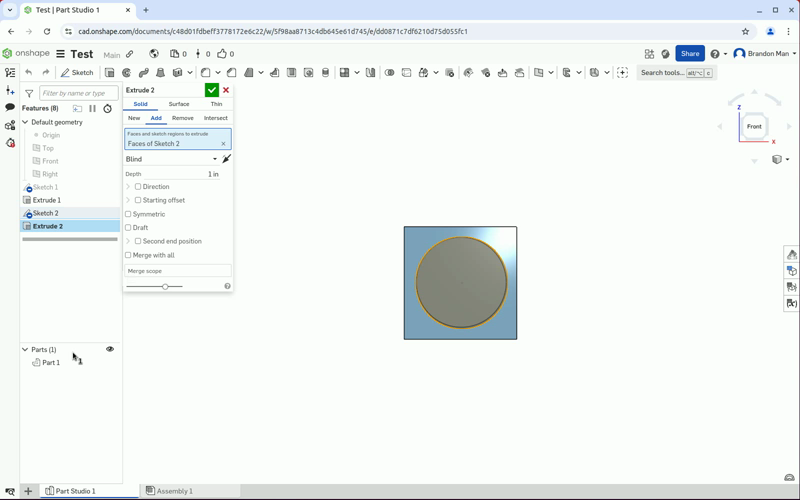
mouse_move(143, 106)
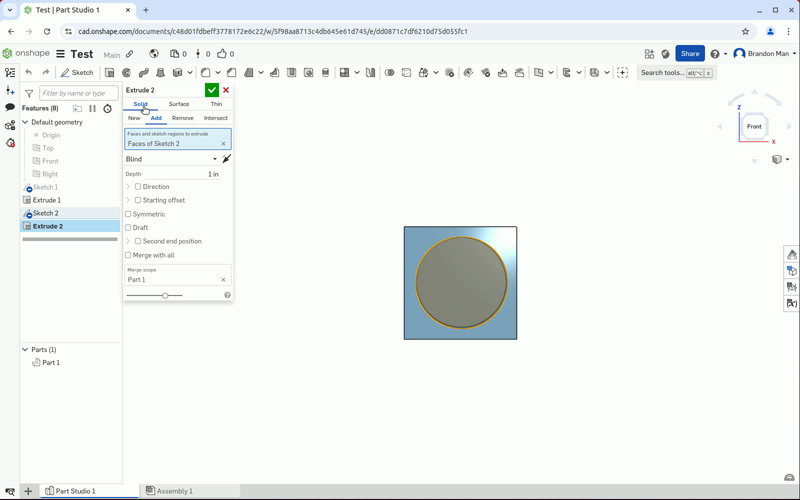
click(143, 106)
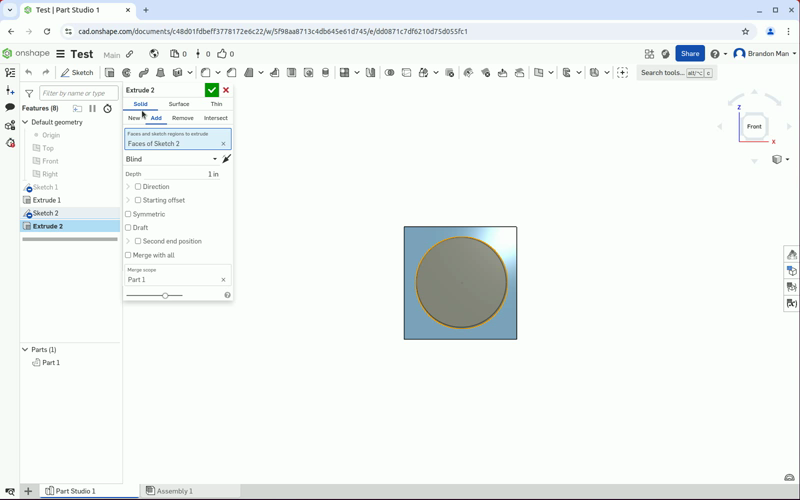
mouse_move(137, 120)
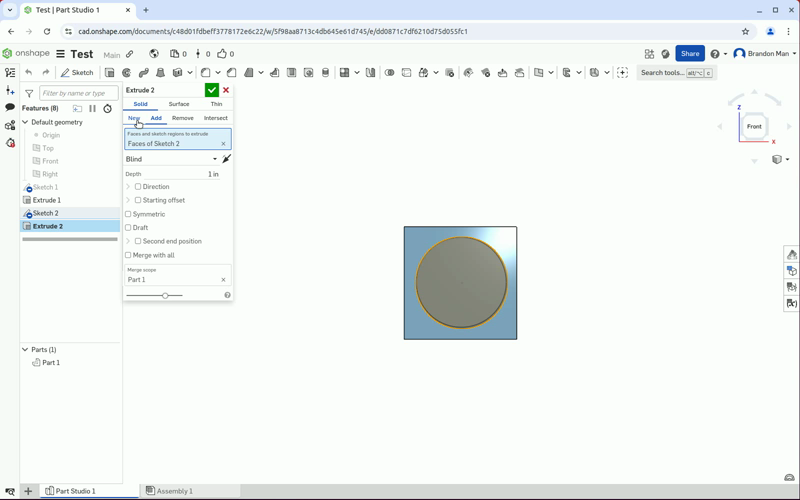
click(137, 120)
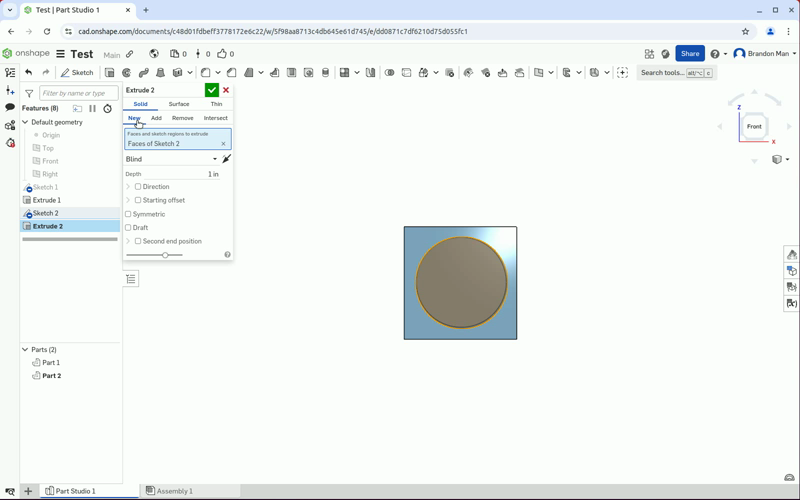
key(tab, 4)
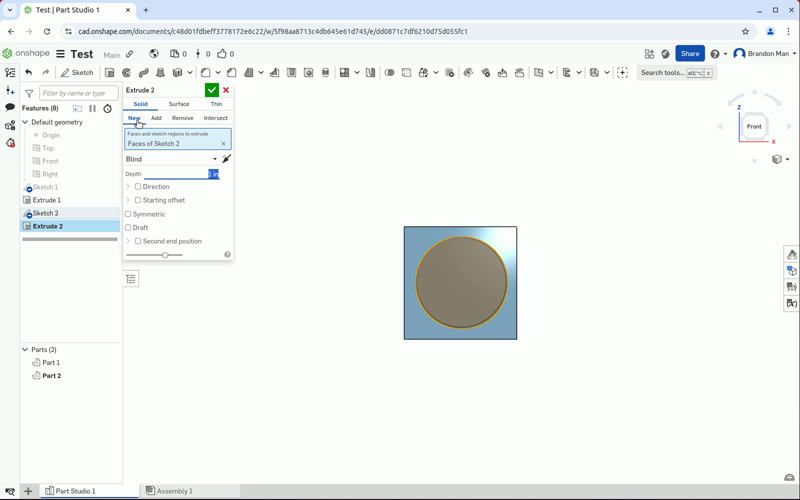
text(23.108)
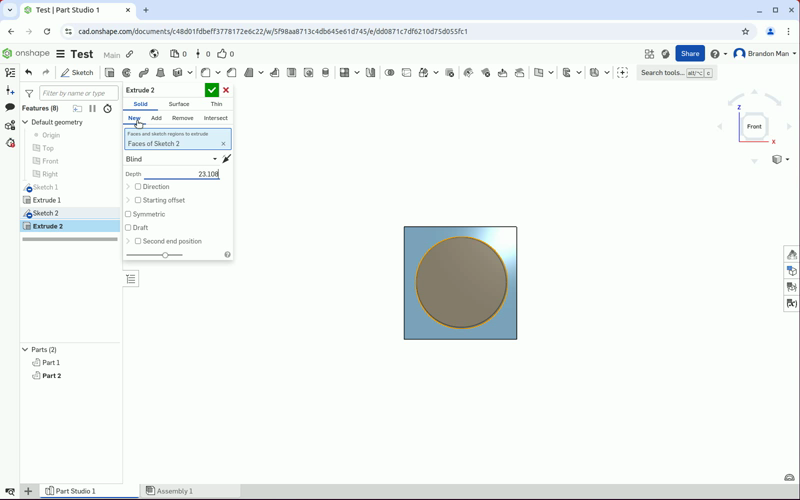
key(enter)
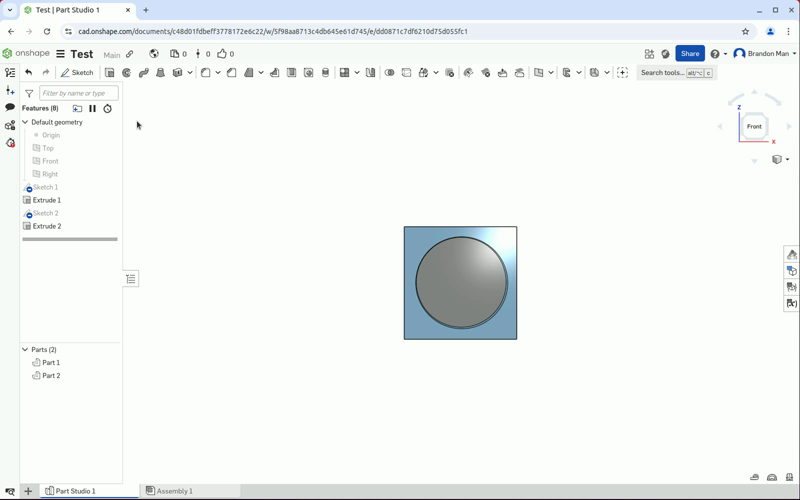
key(shift+h)
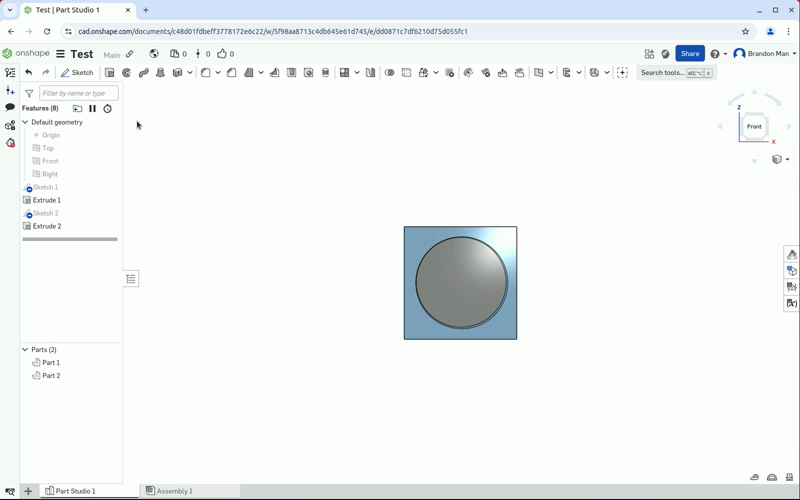
key(shift+h)
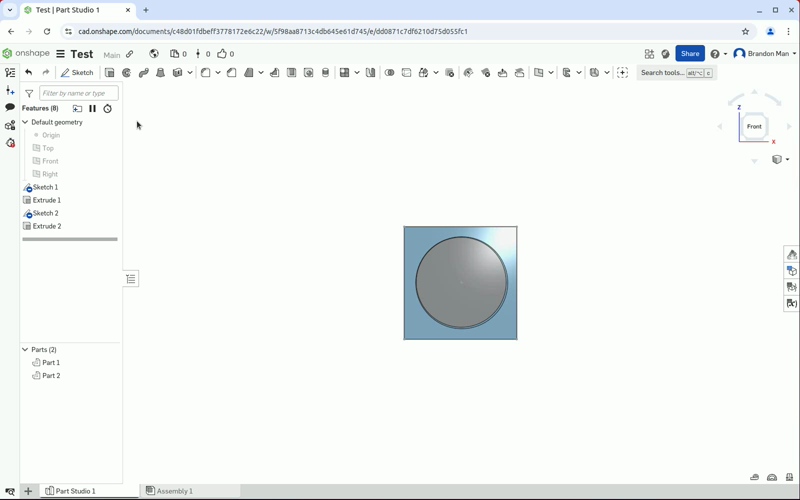
key(shift+7)
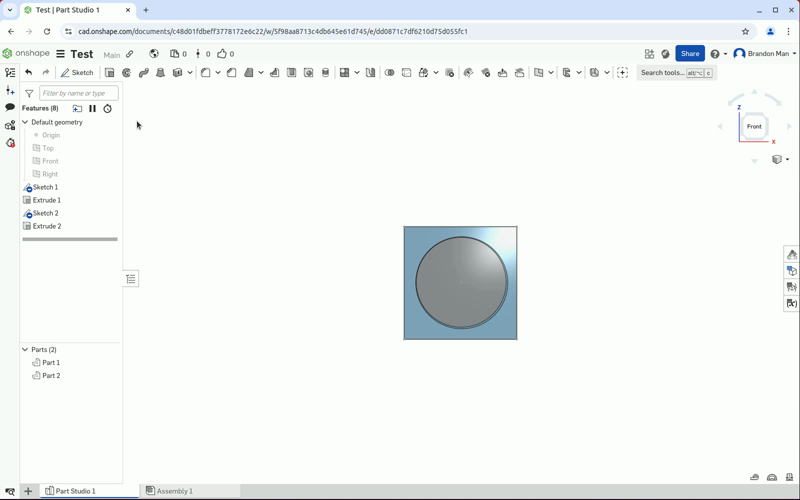
key(left, 2)
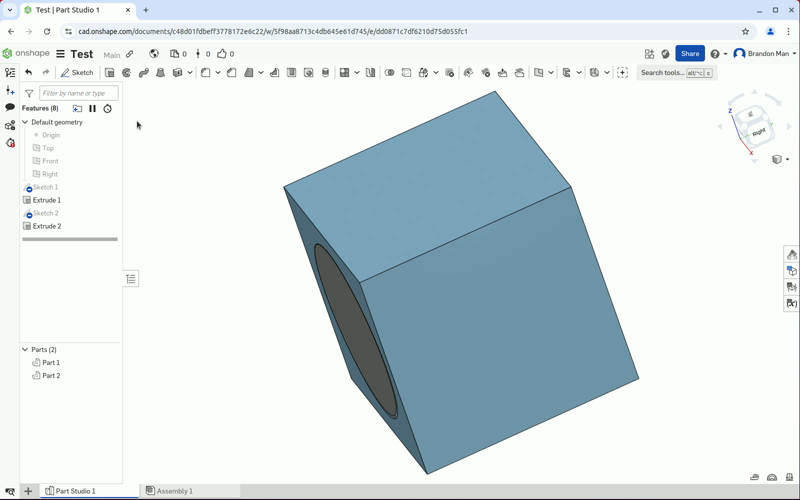
key(down, 2)
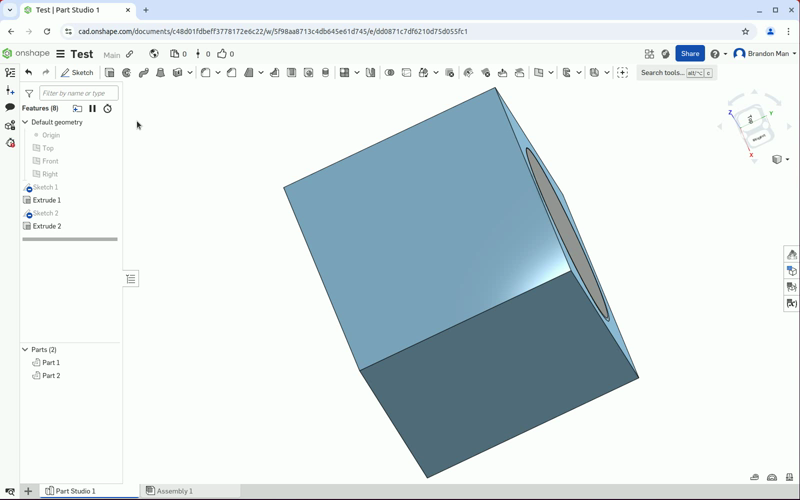
key(up, 2)
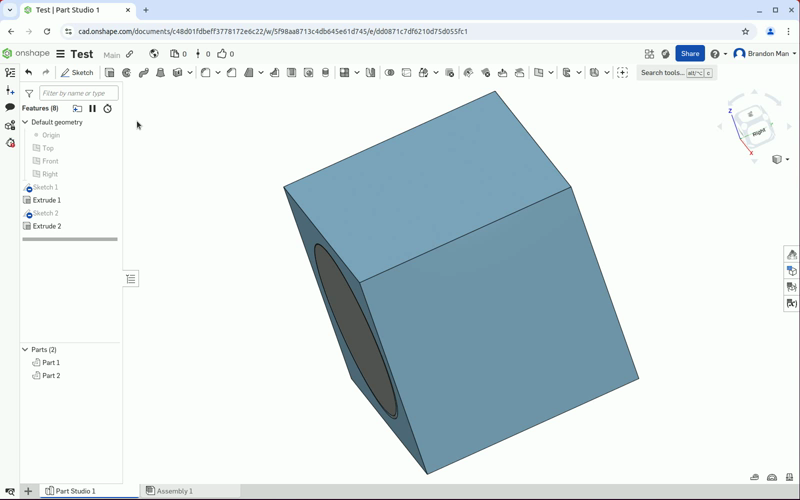
key(right, 2)
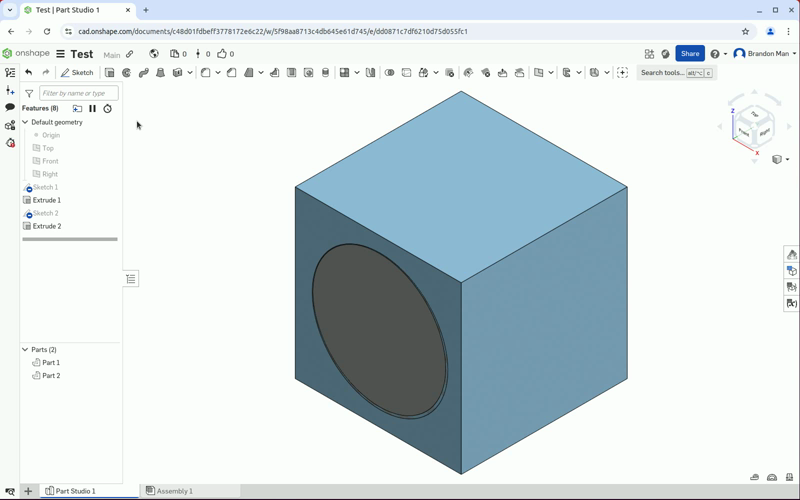
mouse_move(73, 189)
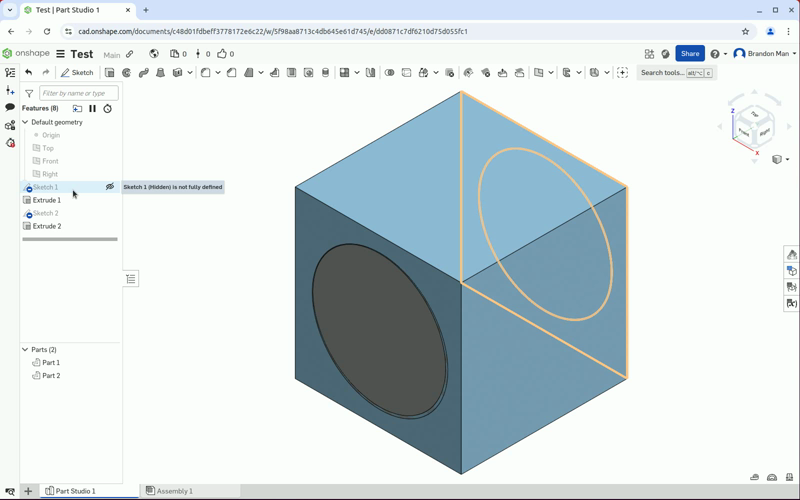
click(73, 189)